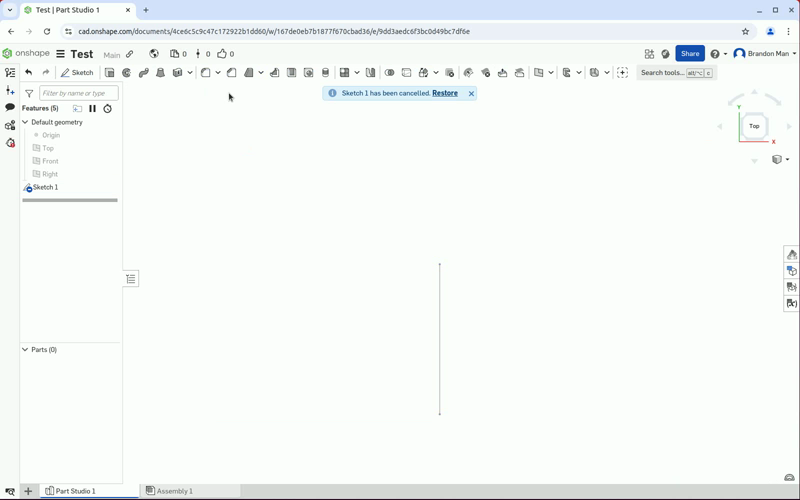
key(shift+h)
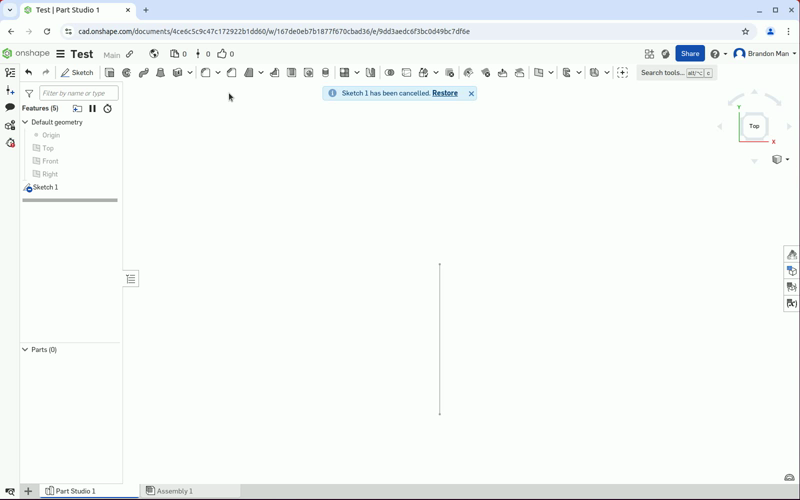
key(shift+s)
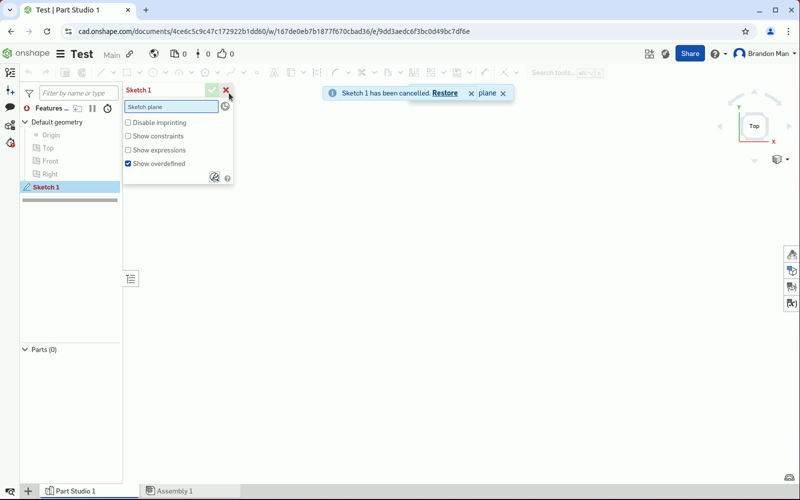
mouse_move(73, 150)
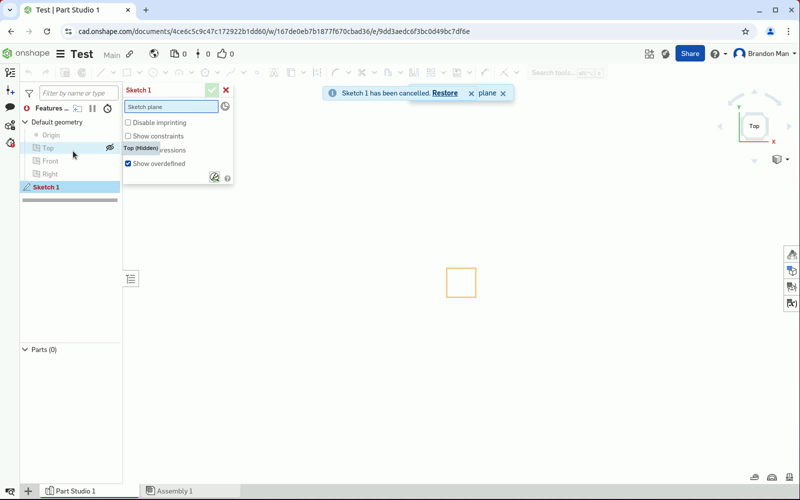
click(73, 150)
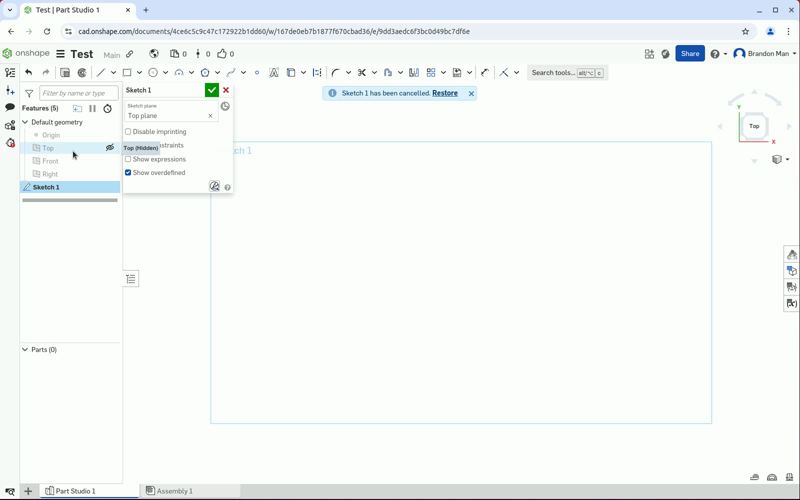
mouse_move(73, 352)
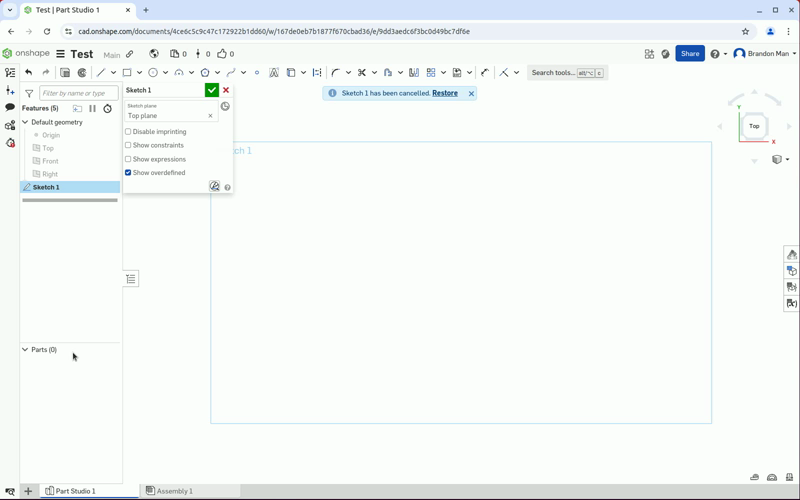
key(y)
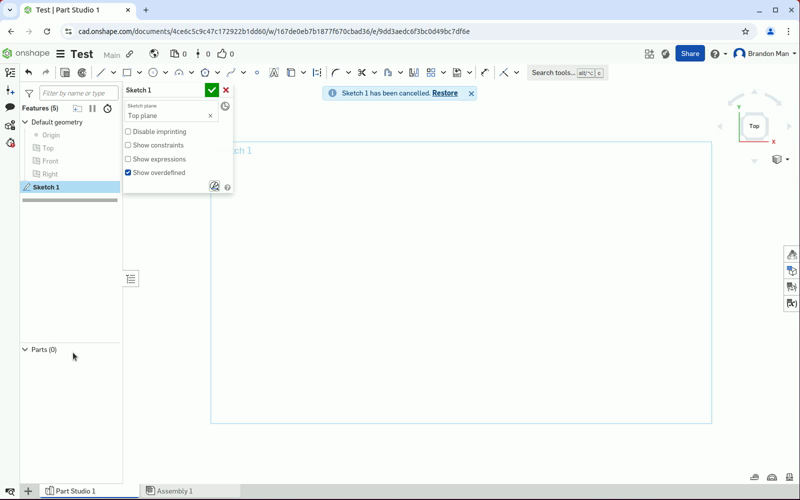
key(c)
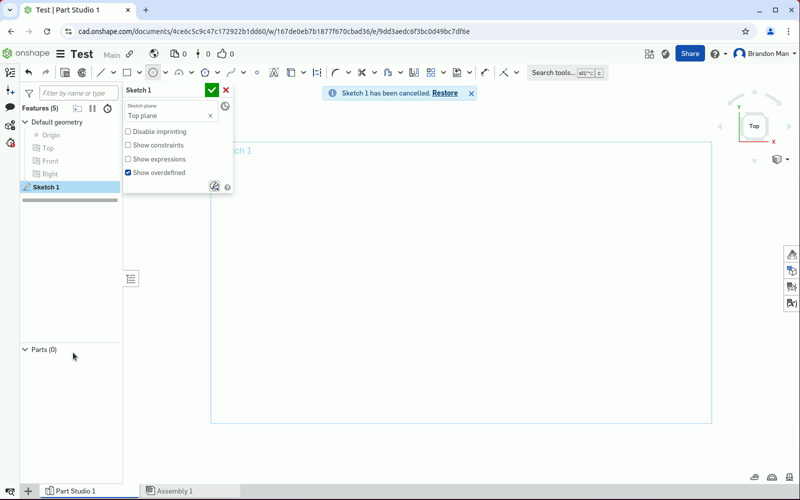
key_down(shift)
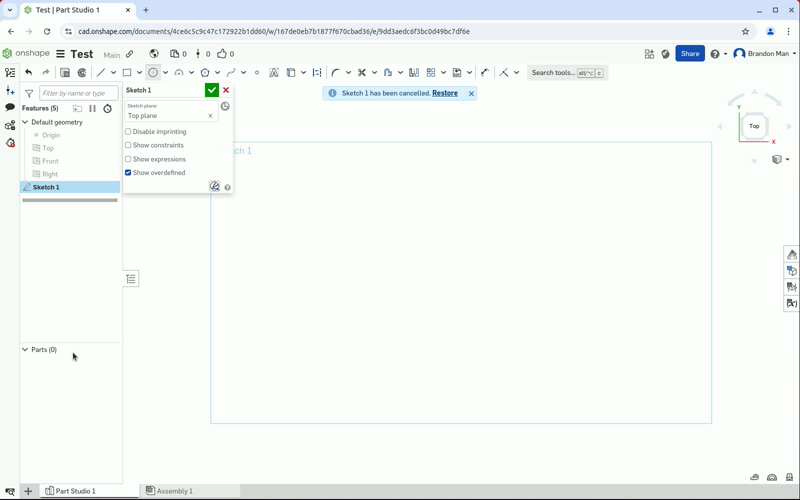
mouse_move(459, 281)
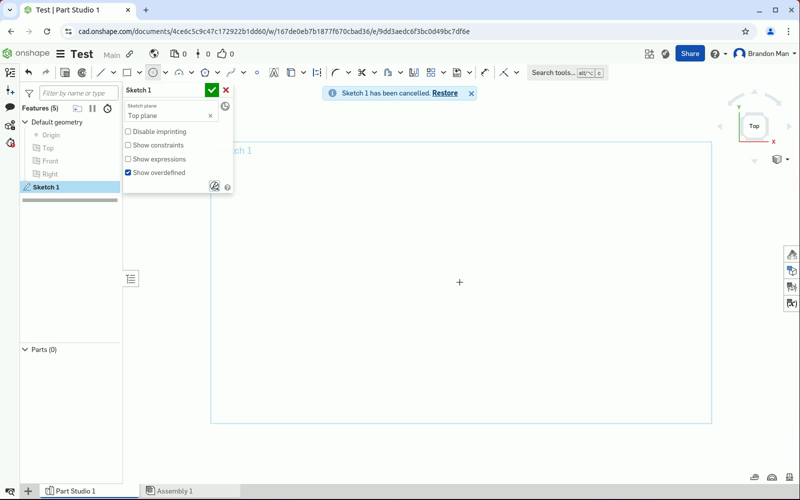
click(459, 281)
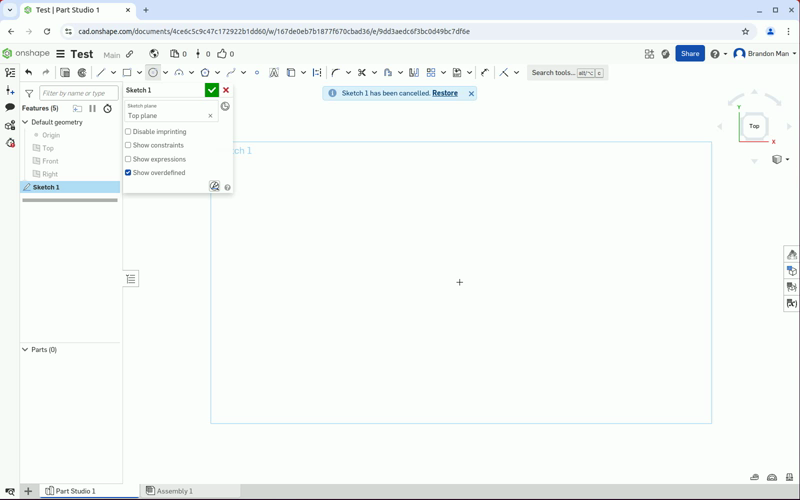
key_up(shift)
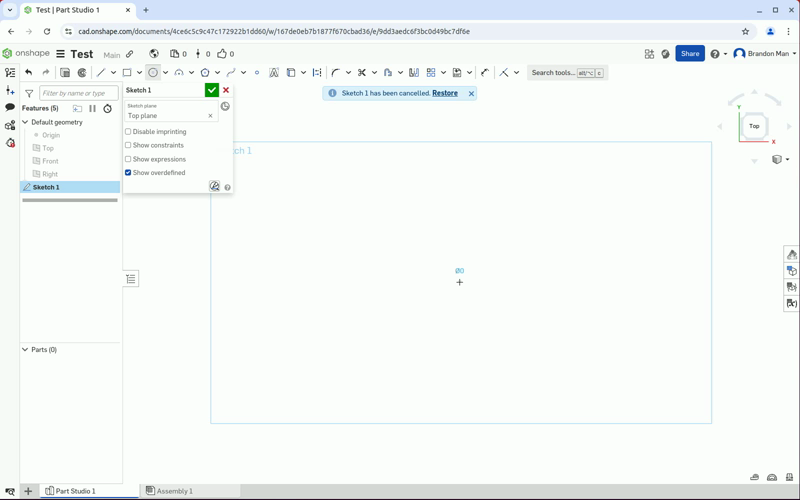
mouse_move(495, 281)
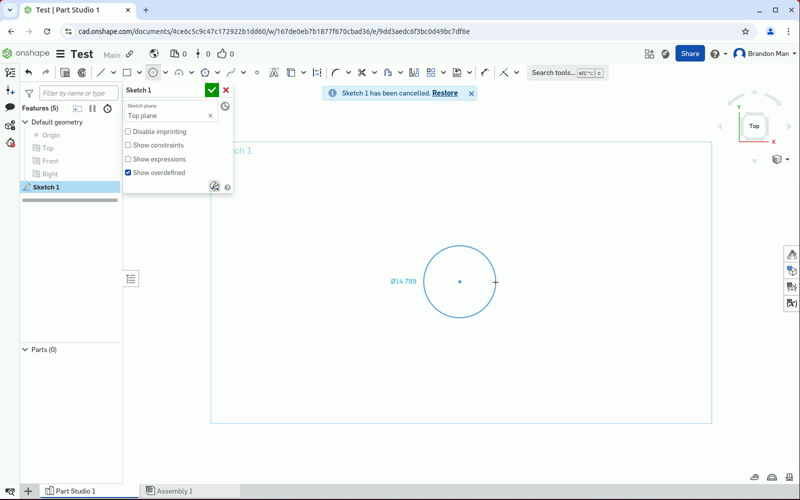
click(495, 281)
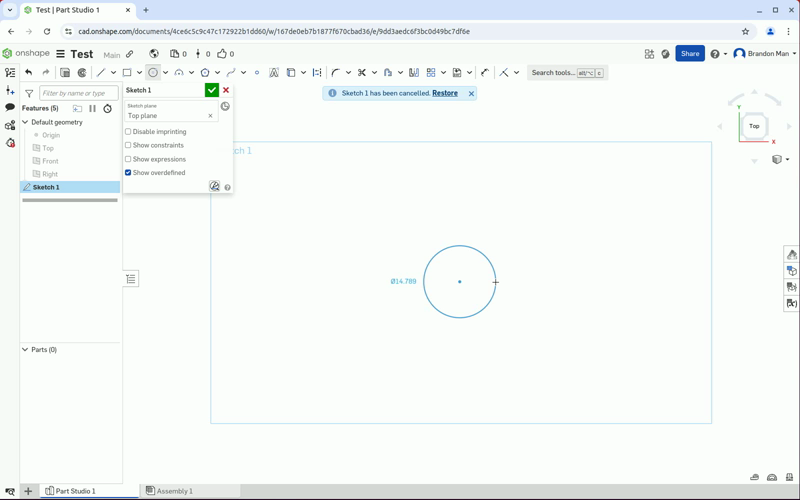
key(esc)
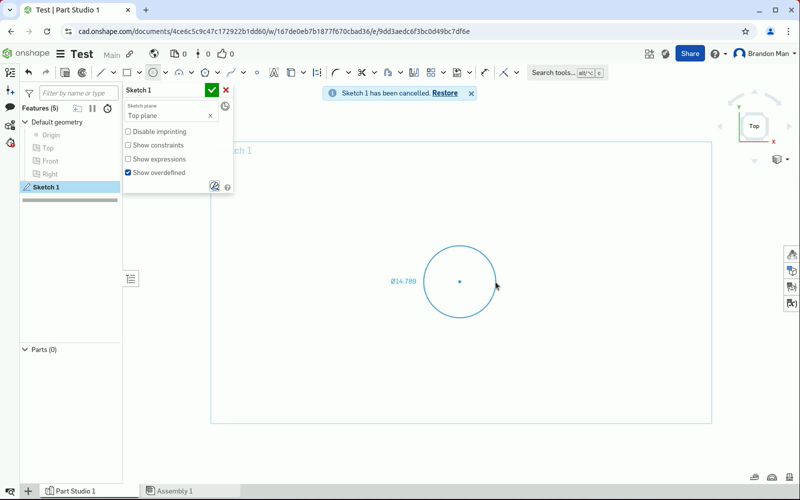
key(c)
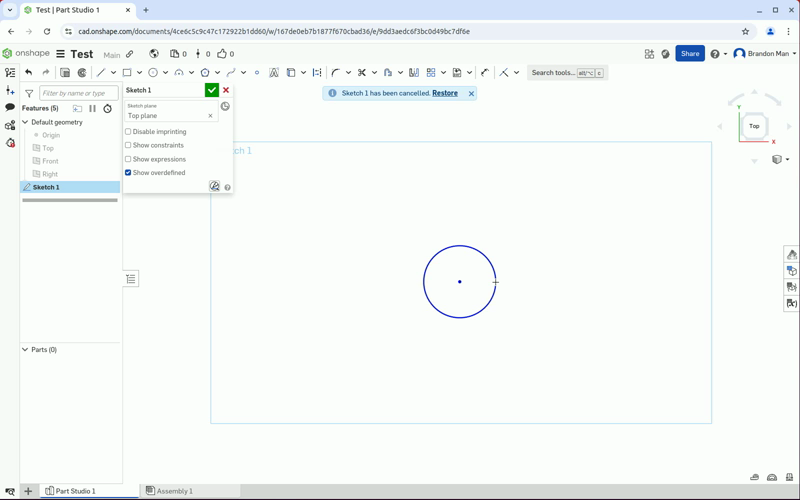
key_down(shift)
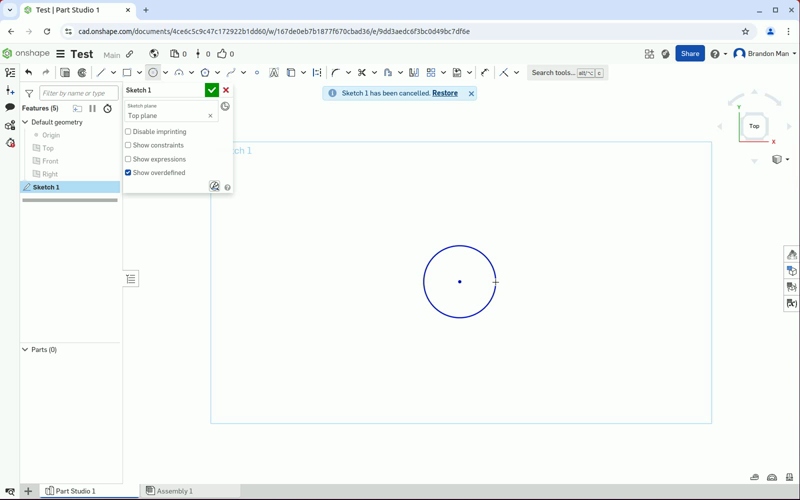
mouse_move(459, 281)
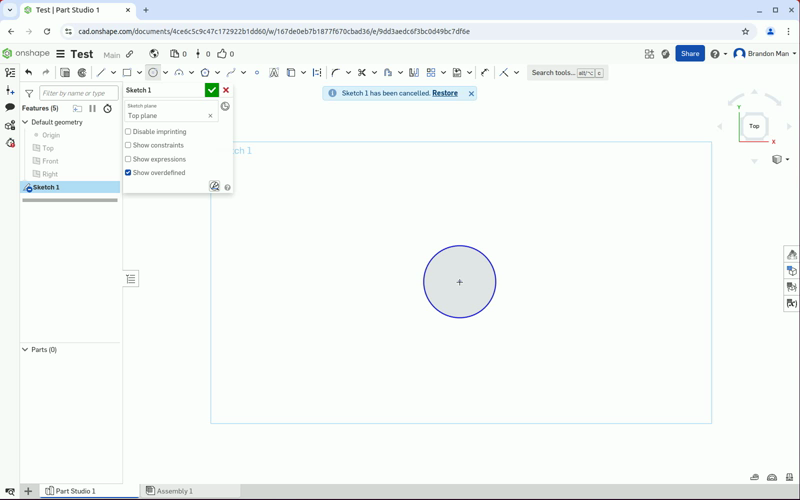
click(459, 281)
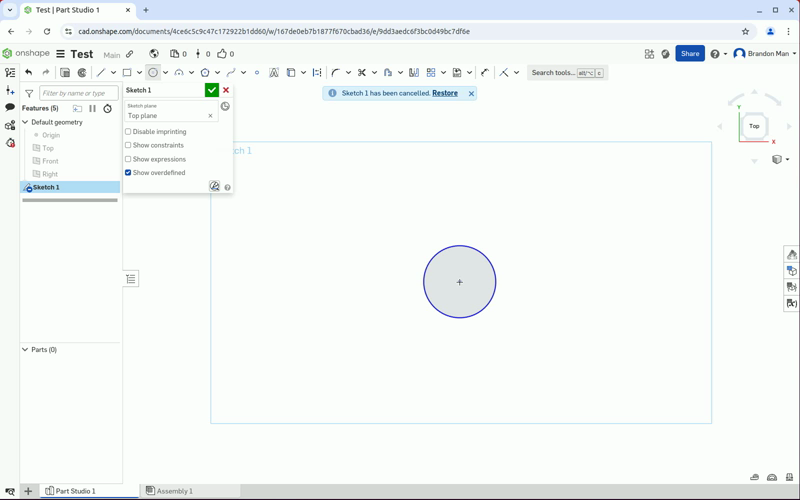
key_up(shift)
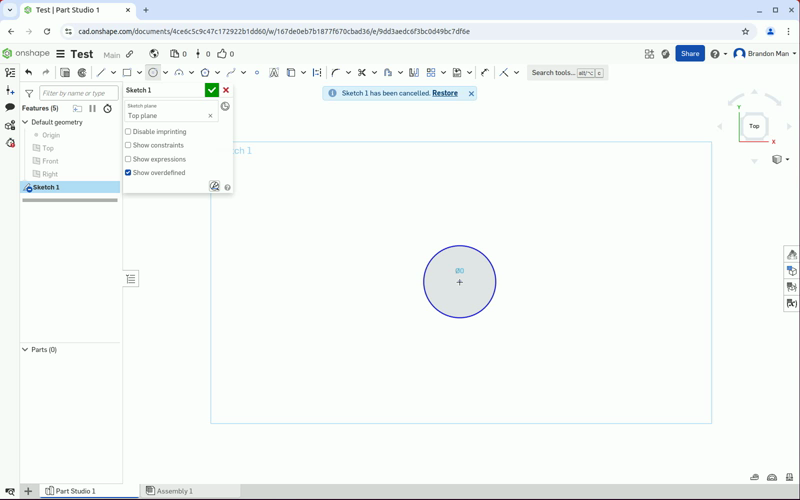
mouse_move(493, 281)
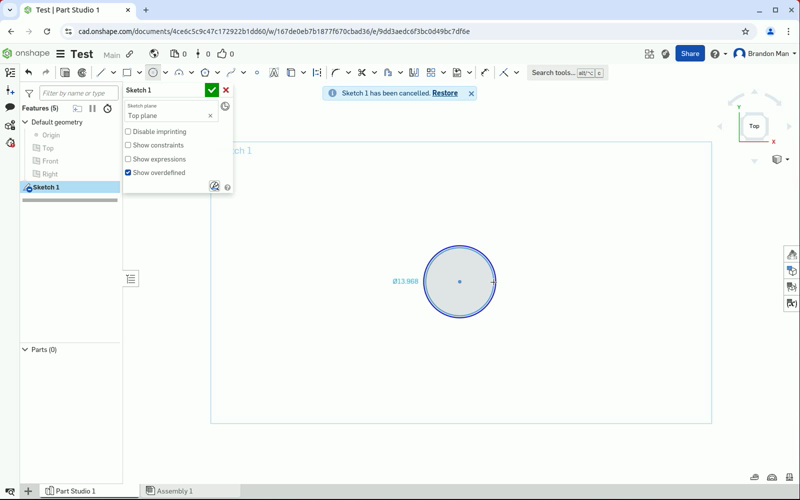
scroll(6)
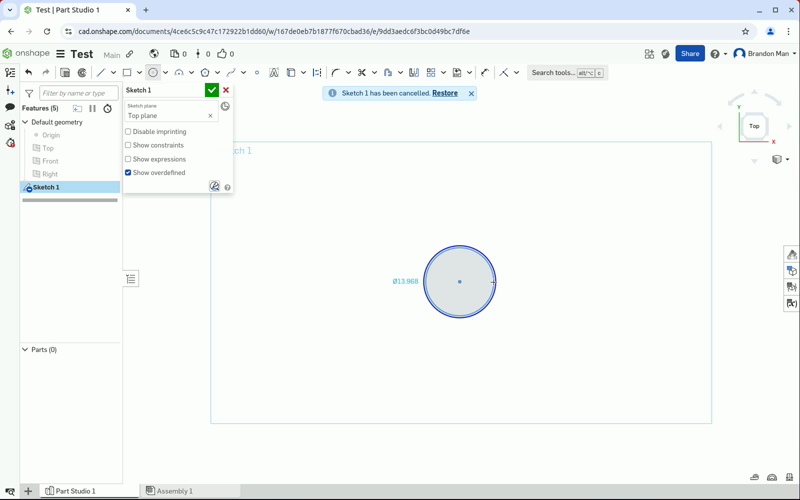
scroll(6)
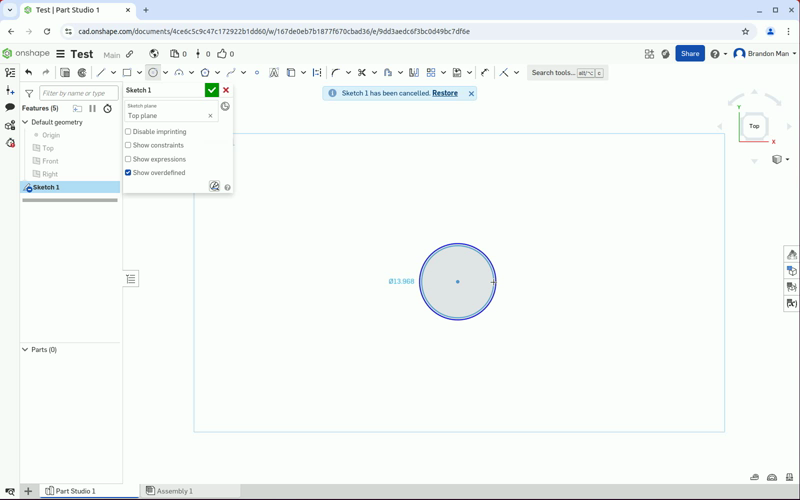
scroll(6)
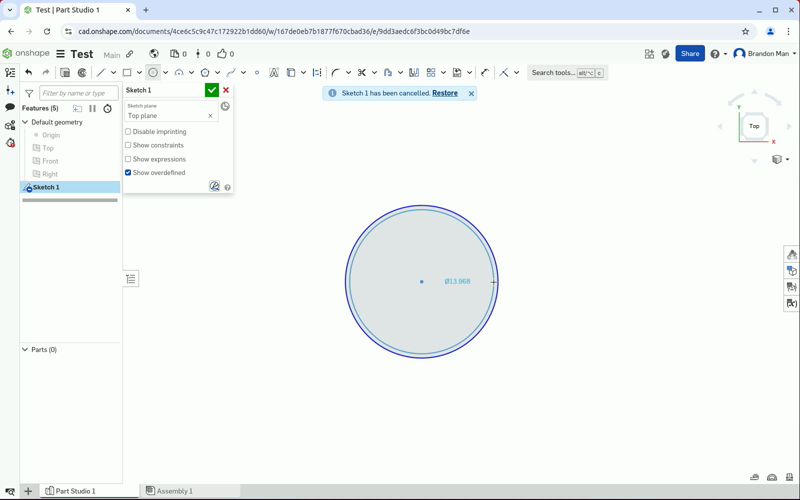
scroll(6)
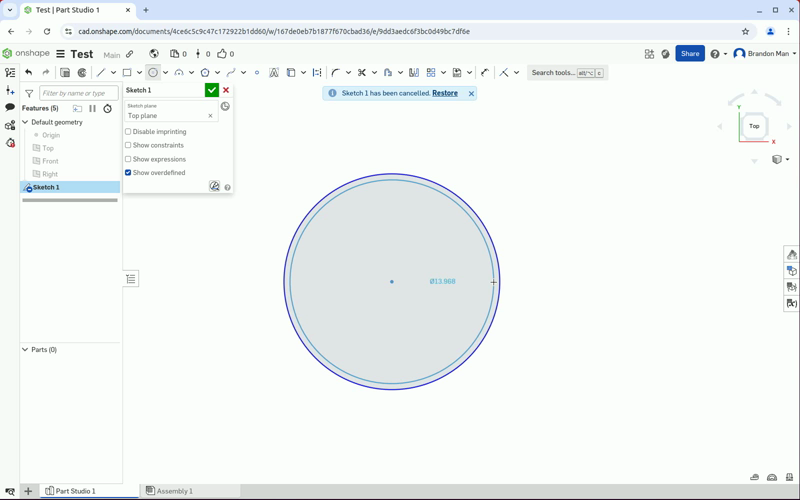
scroll(6)
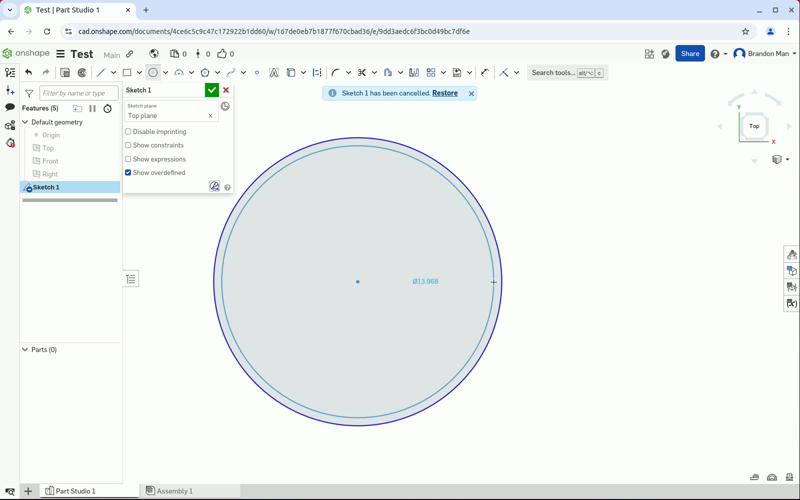
scroll(6)
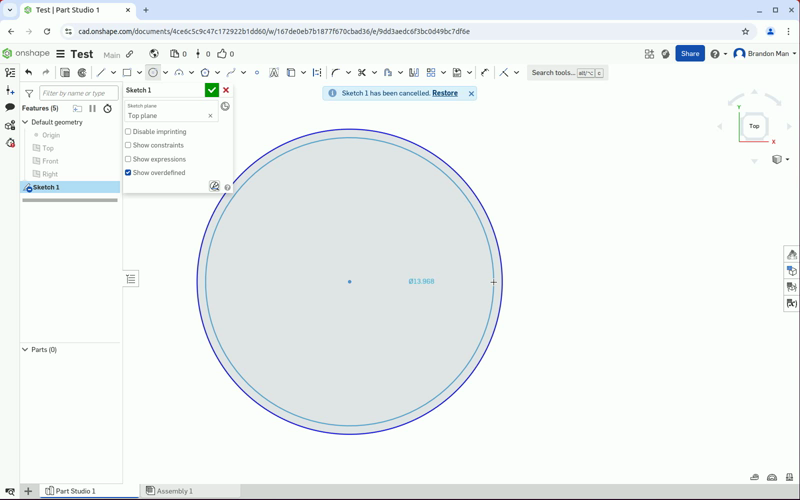
scroll(6)
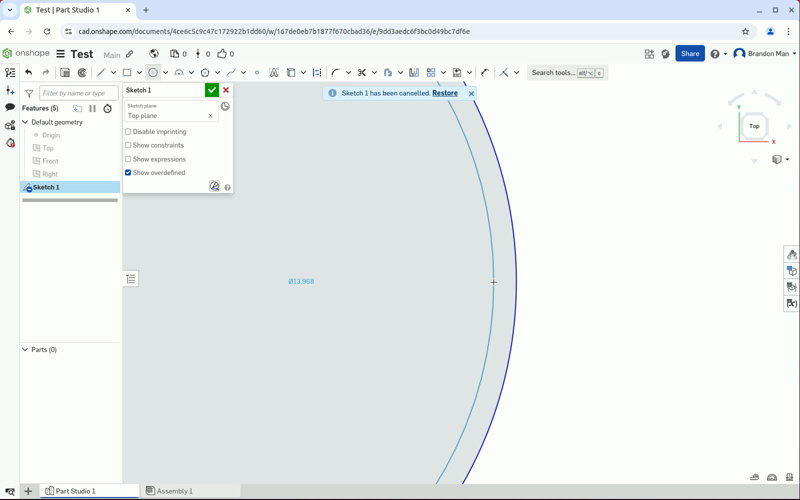
click(493, 281)
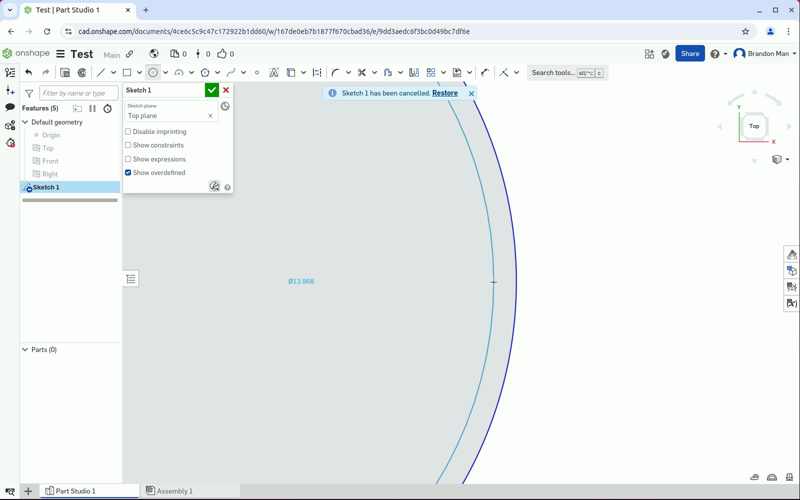
scroll(-6)
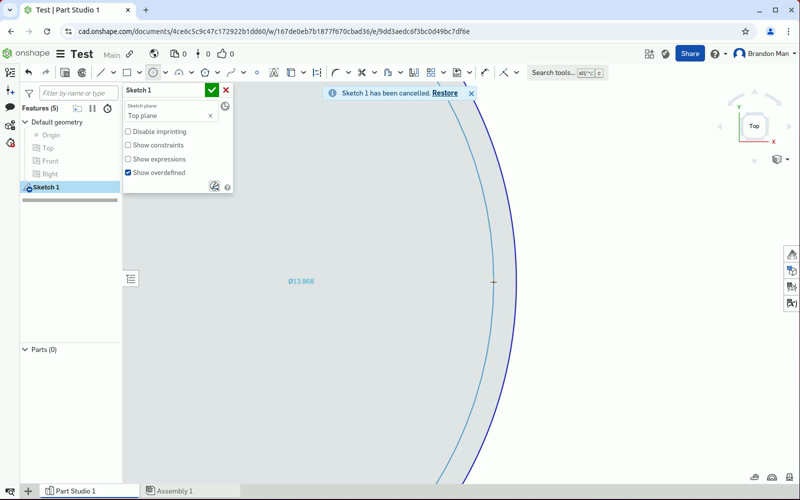
scroll(-6)
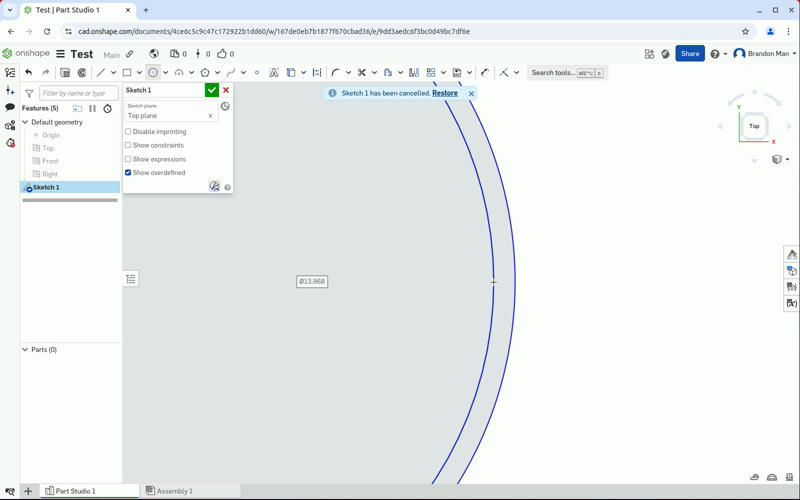
scroll(-6)
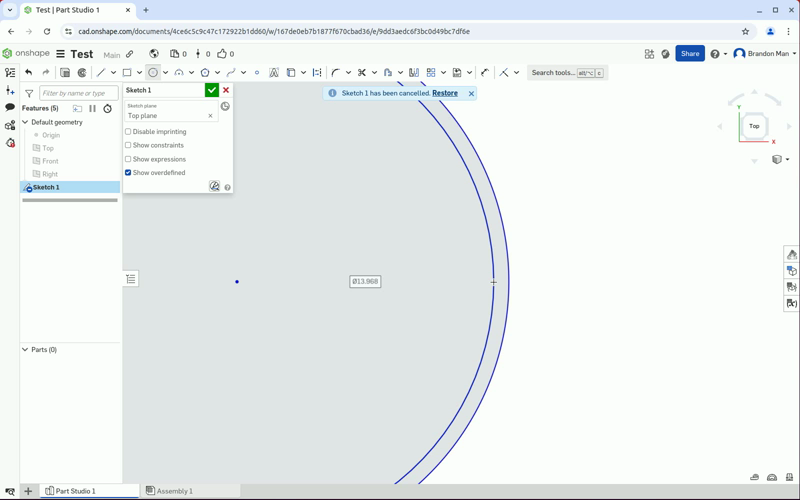
scroll(-6)
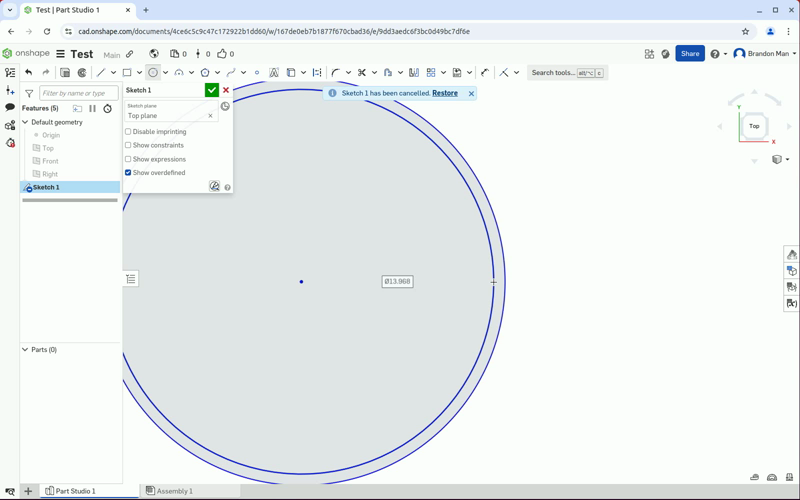
scroll(-6)
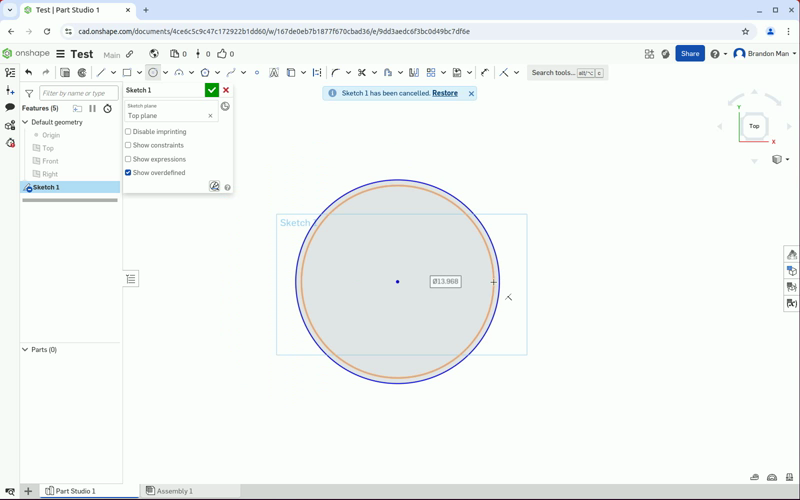
scroll(-6)
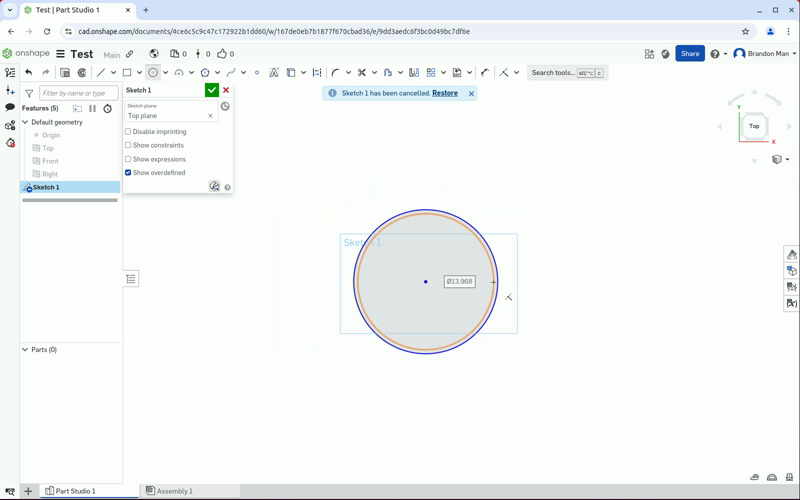
scroll(-6)
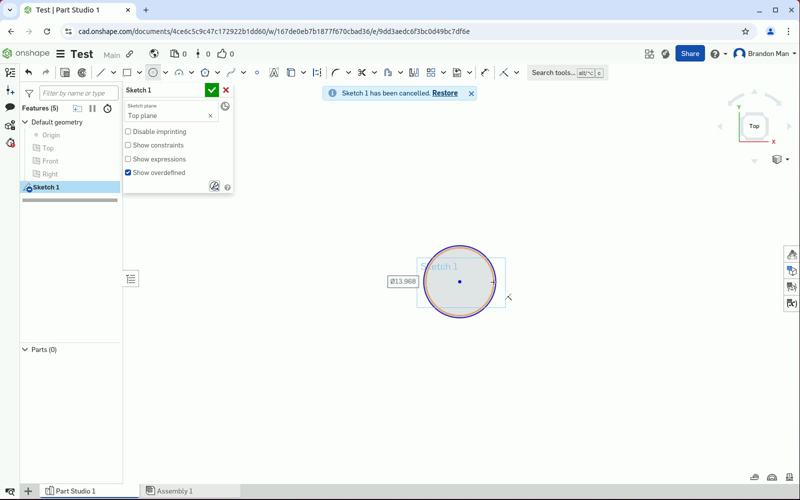
key(esc)
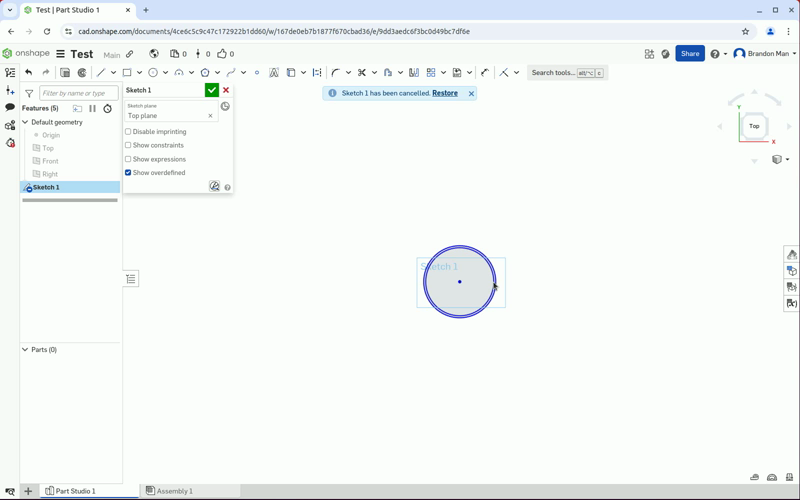
mouse_move(494, 274)
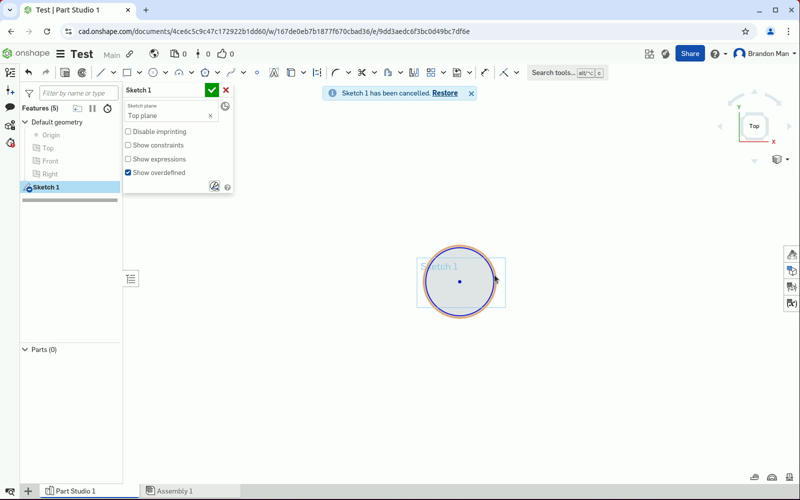
scroll(6)
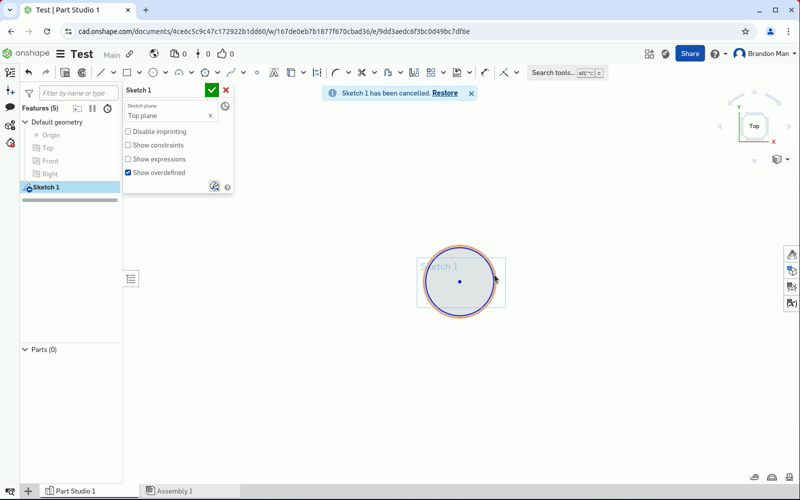
scroll(6)
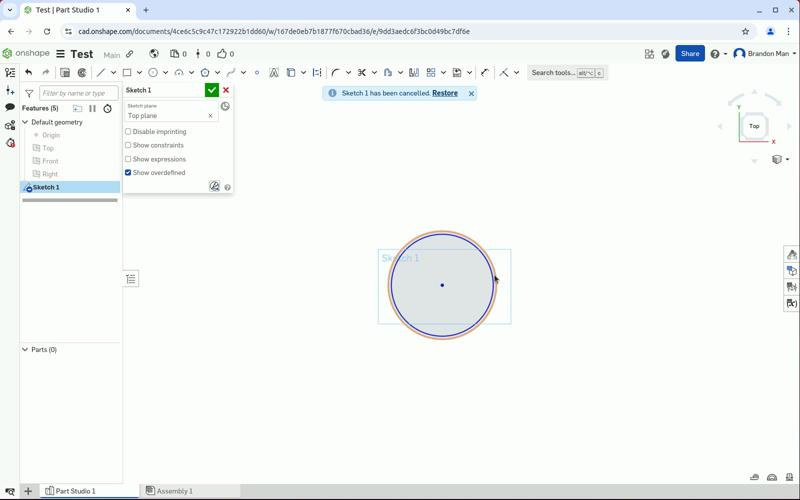
scroll(6)
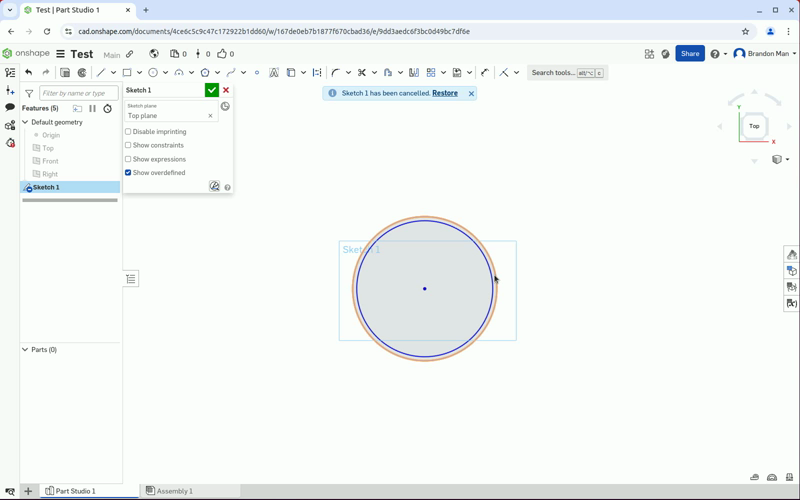
scroll(6)
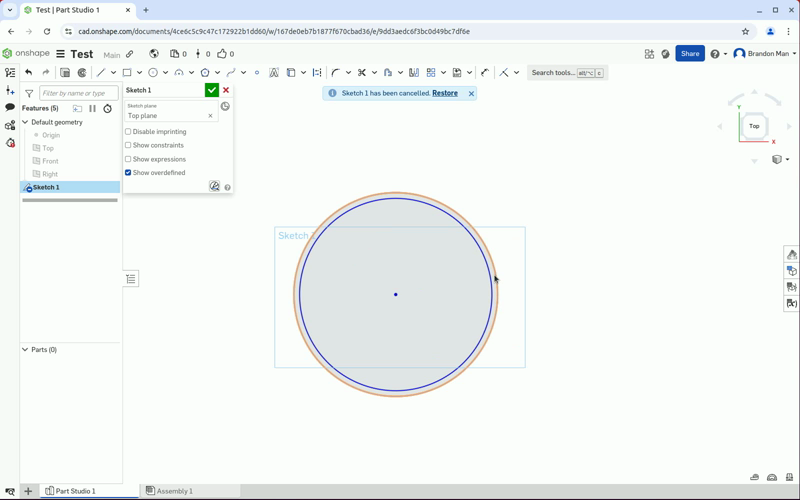
scroll(6)
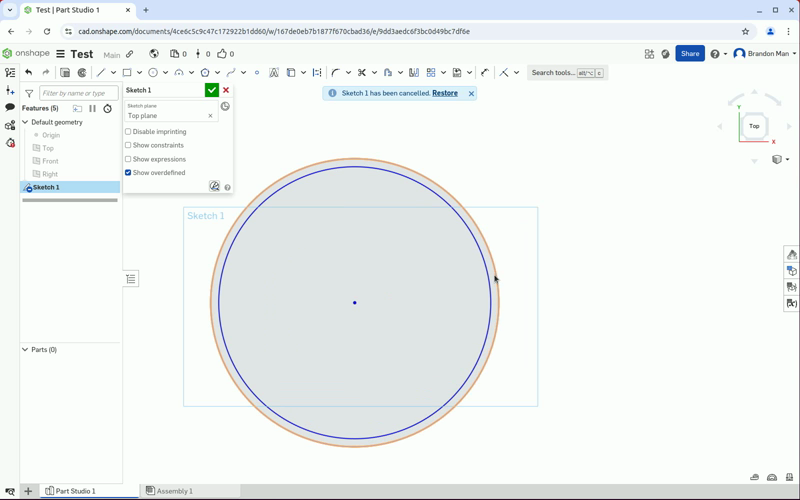
scroll(6)
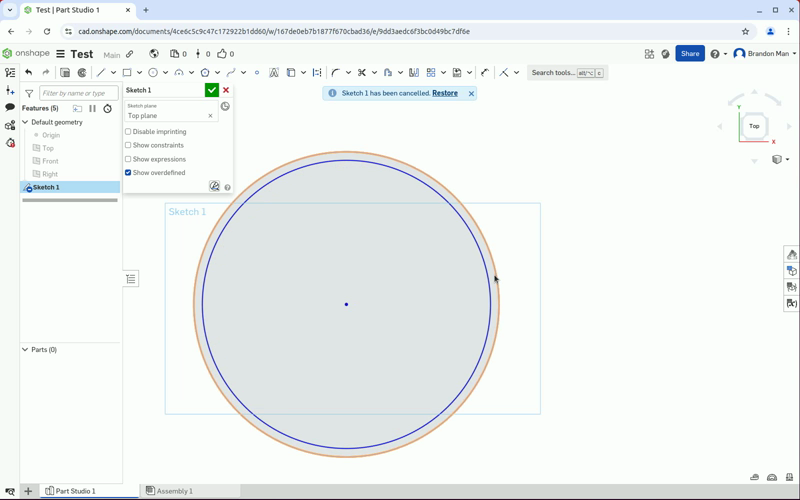
scroll(6)
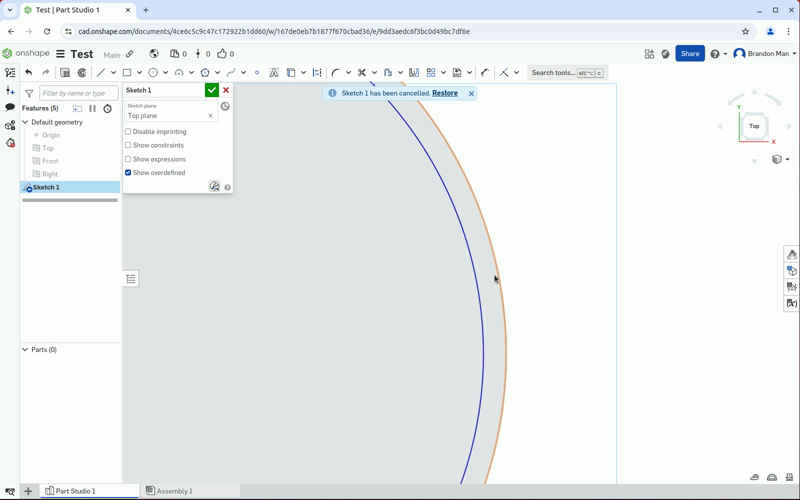
click(494, 274)
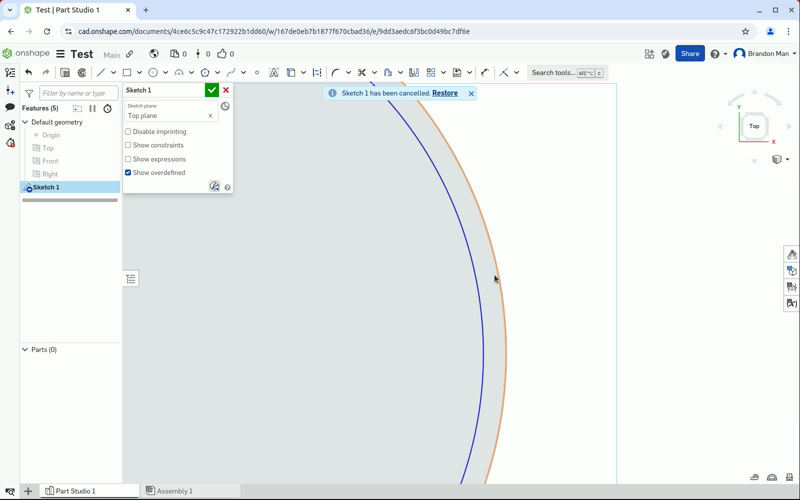
scroll(-6)
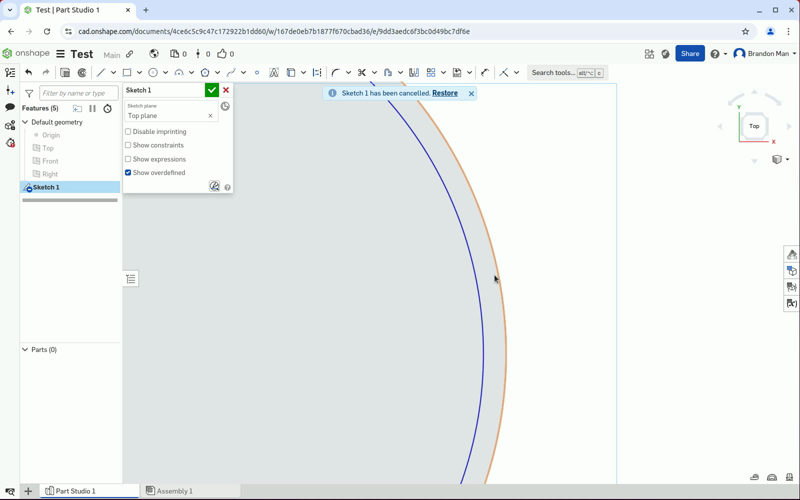
scroll(-6)
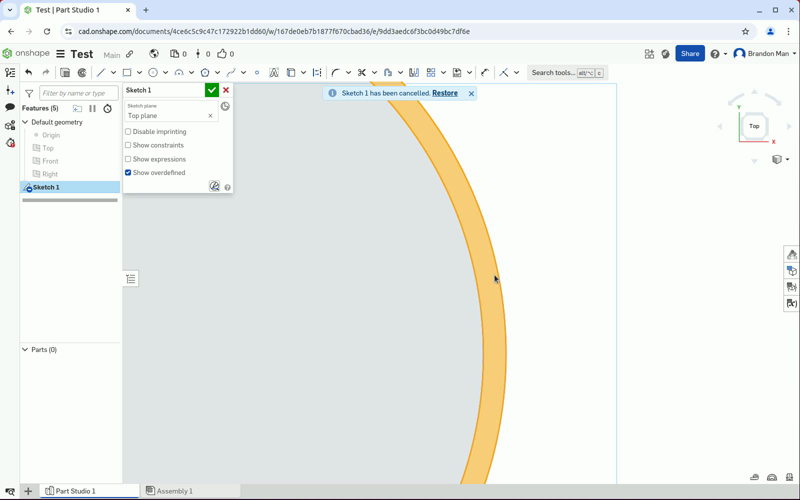
scroll(-6)
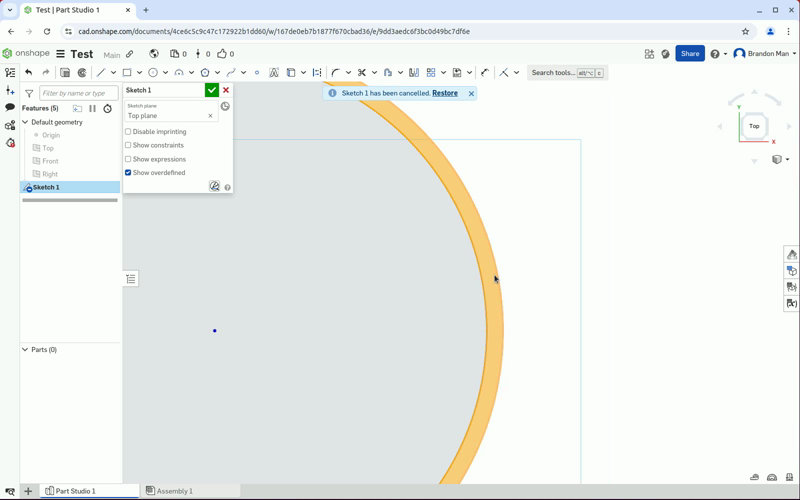
scroll(-6)
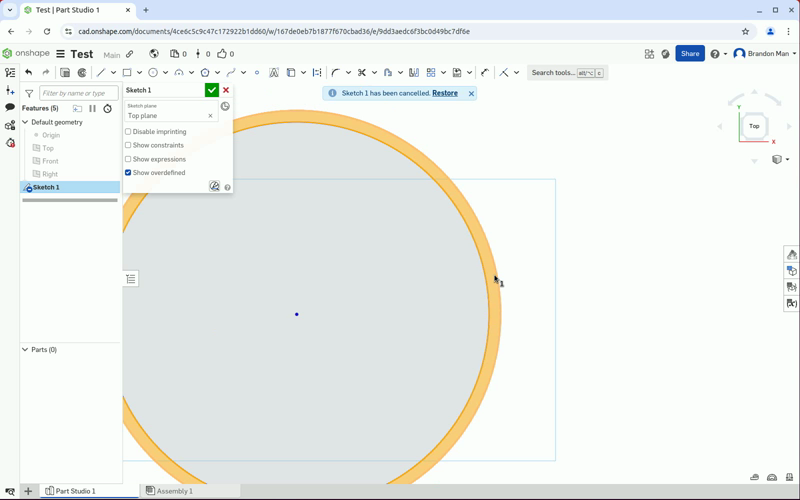
scroll(-6)
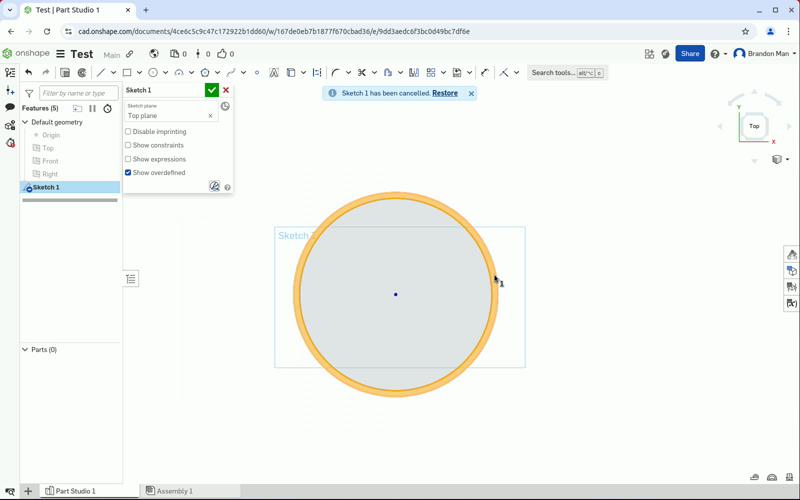
scroll(-6)
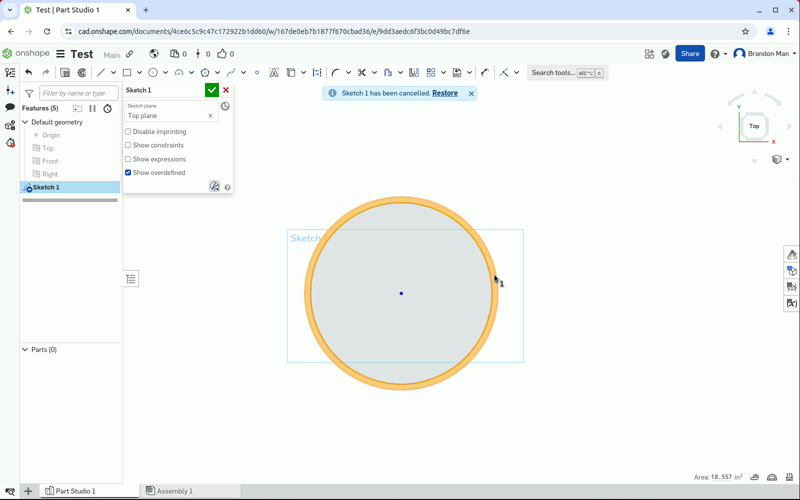
scroll(-6)
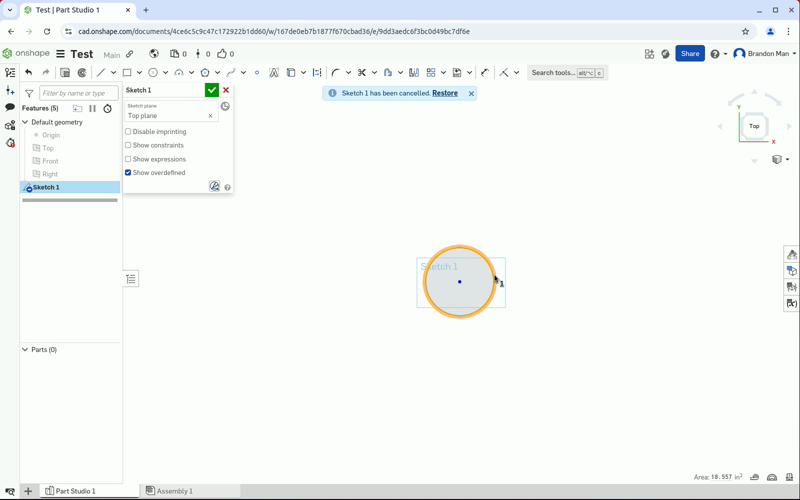
mouse_move(73, 352)
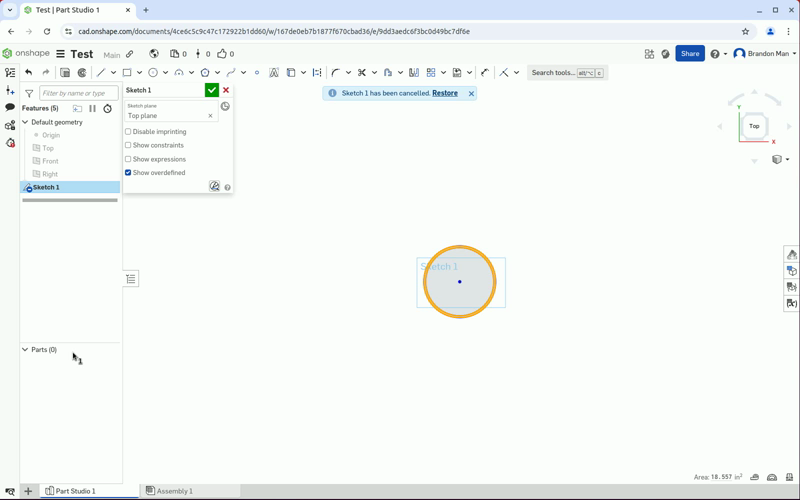
key(shift+y)
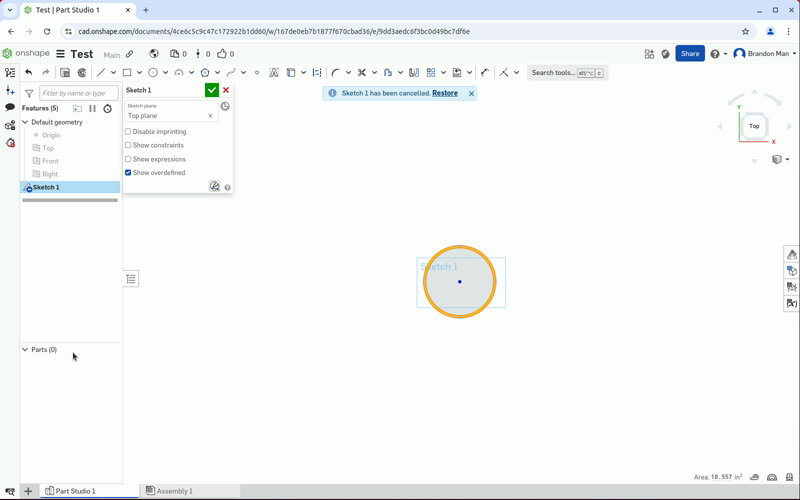
key(shift+e)
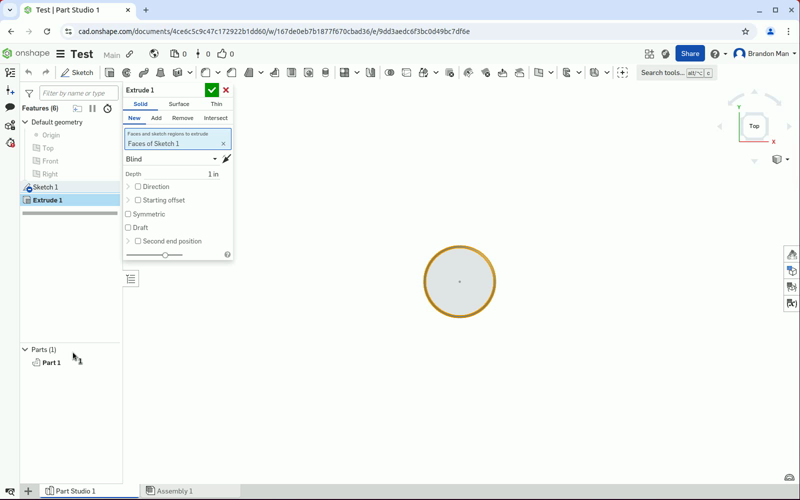
mouse_move(143, 106)
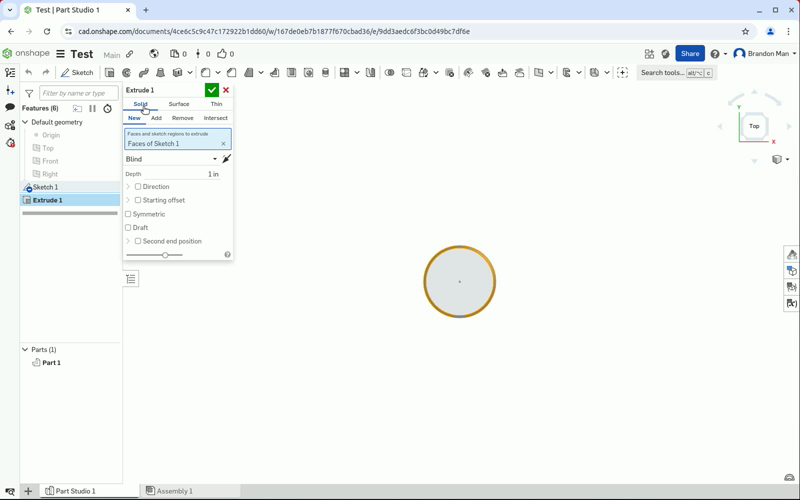
click(143, 106)
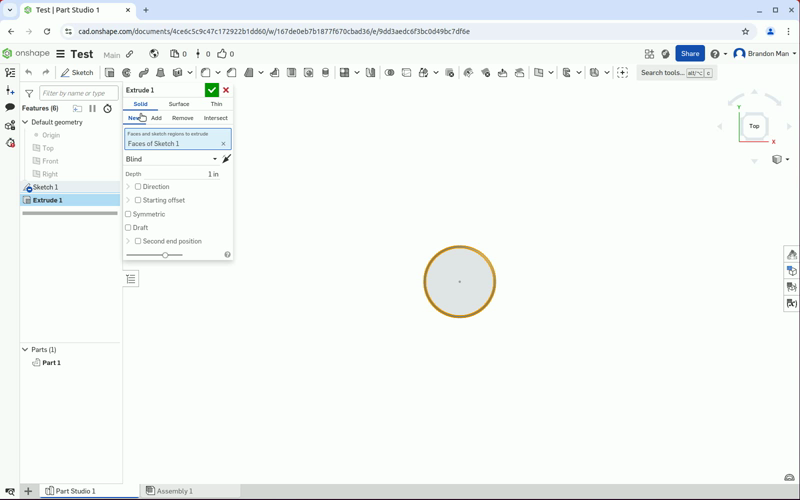
mouse_move(137, 120)
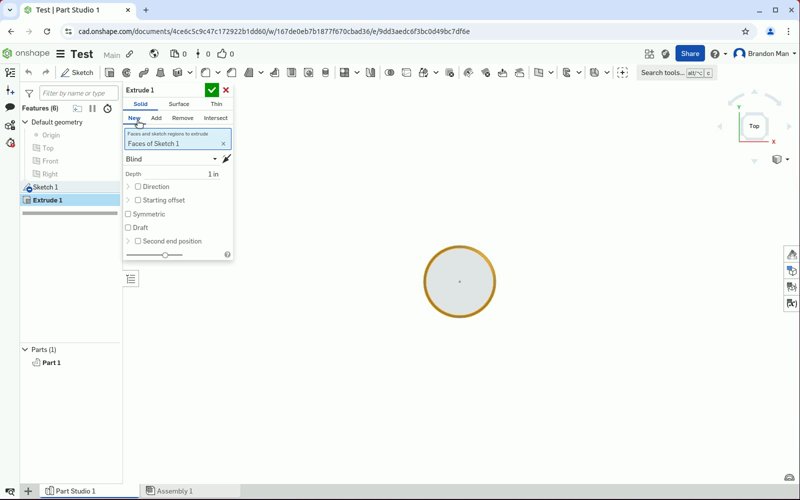
click(137, 120)
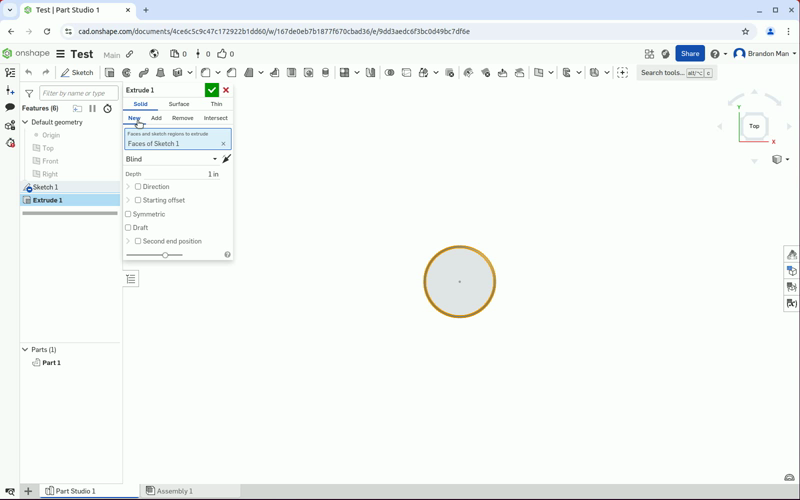
key(tab, 4)
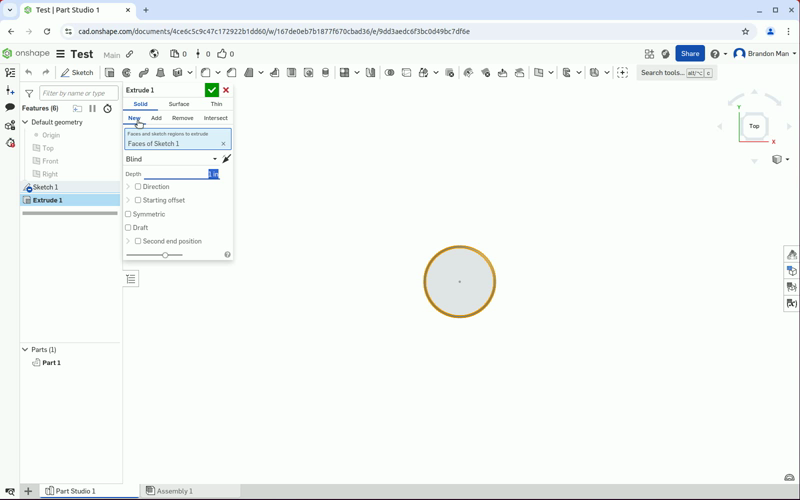
text(22.868)
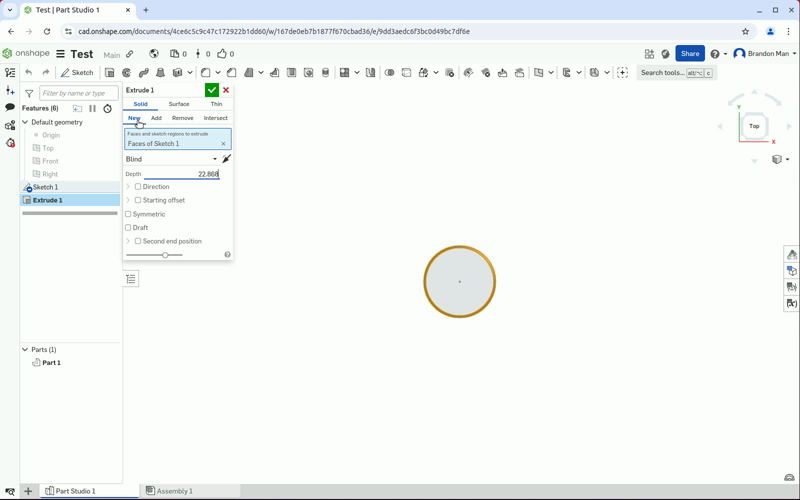
key(enter)
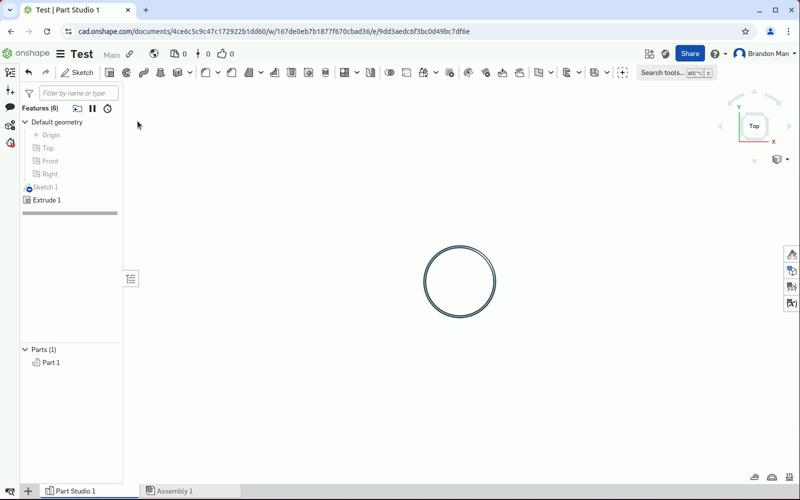
key(shift+h)
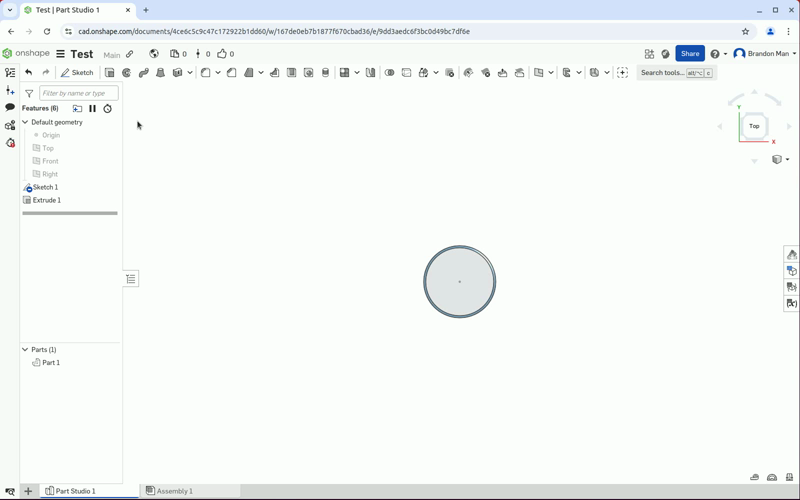
key(shift+h)
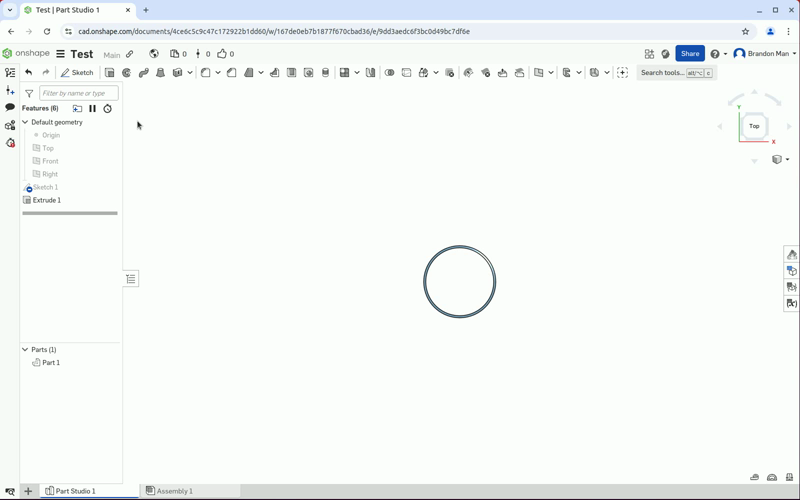
mouse_move(73, 189)
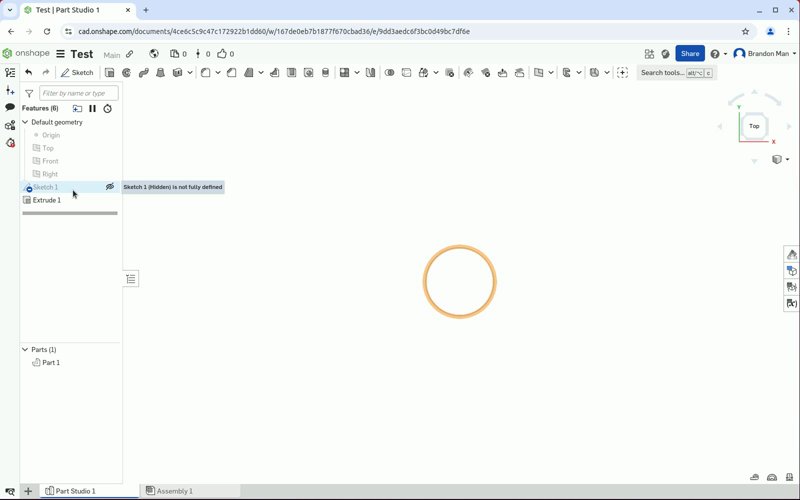
click(73, 189)
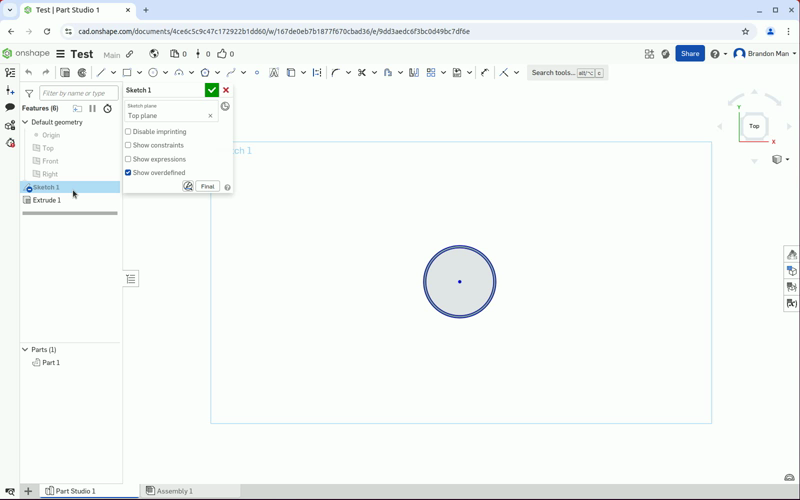
mouse_move(229, 92)
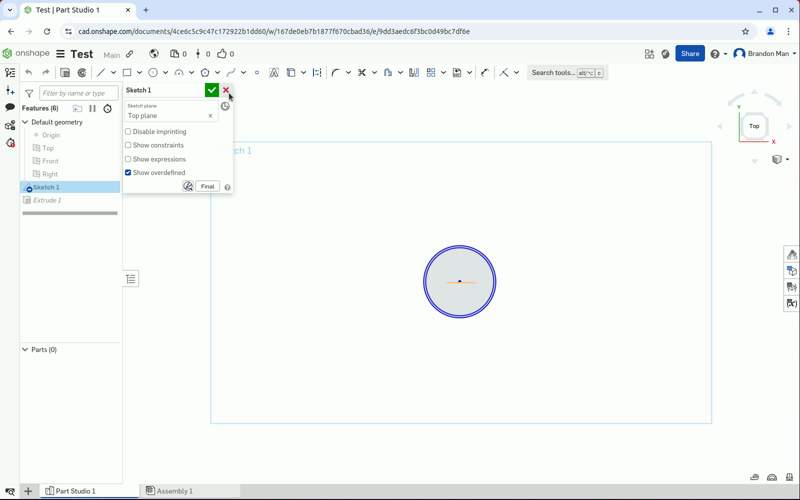
click(229, 92)
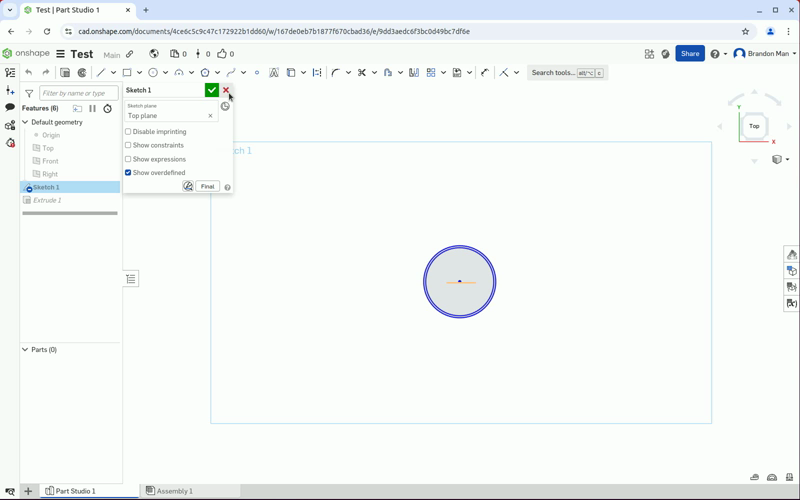
key(shift+s)
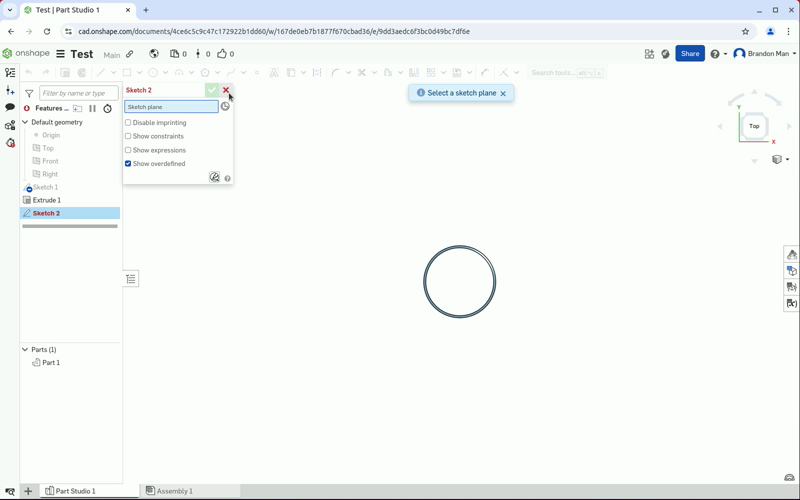
mouse_move(73, 150)
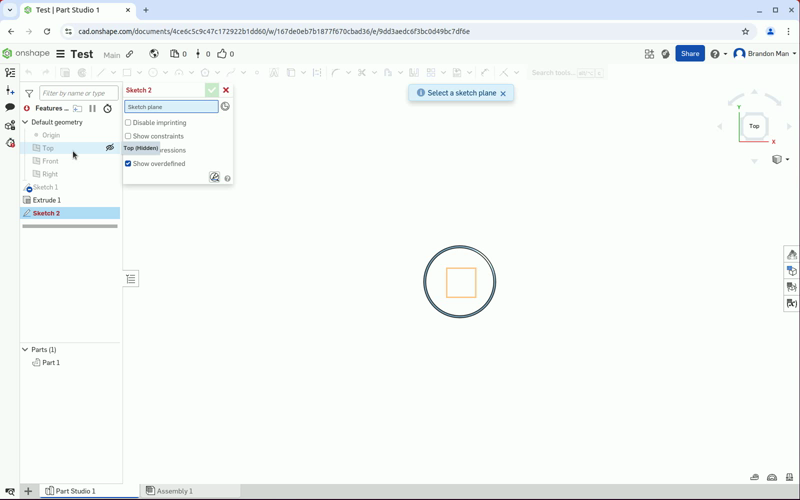
click(73, 150)
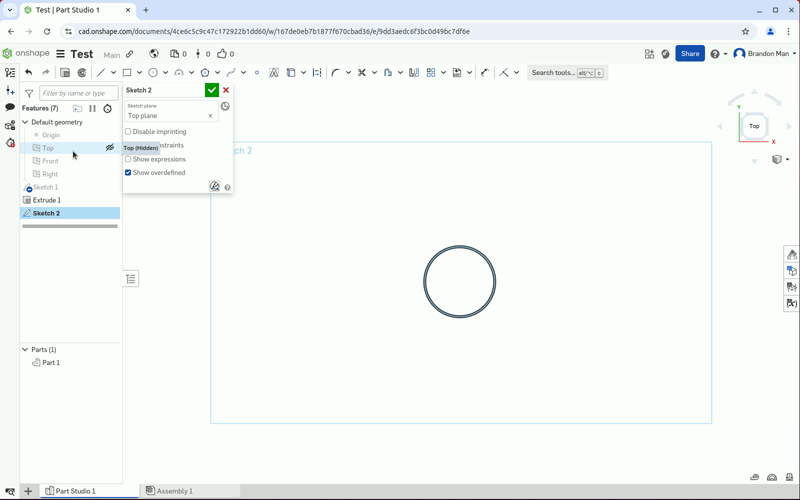
mouse_move(73, 352)
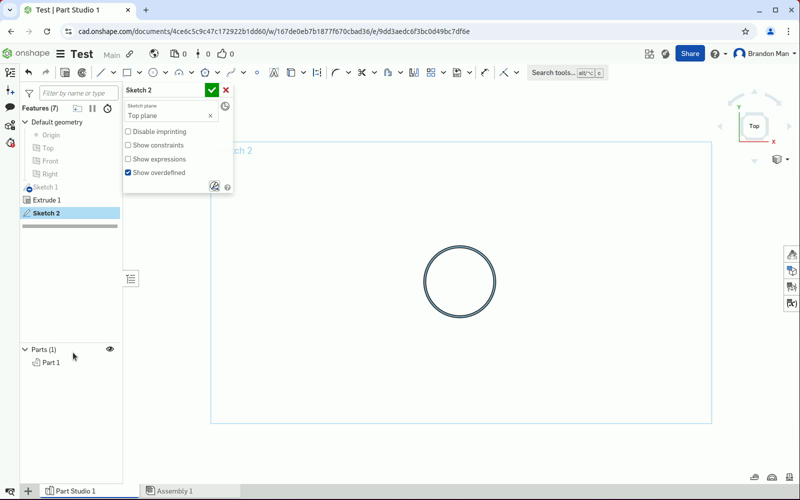
key(y)
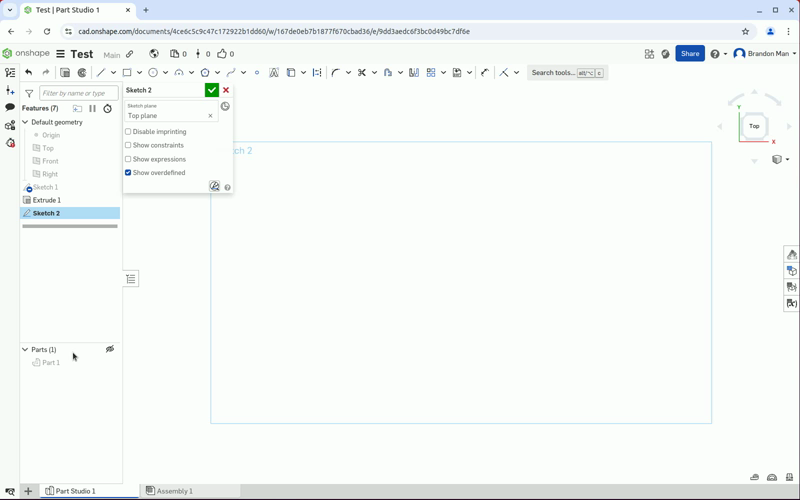
key(c)
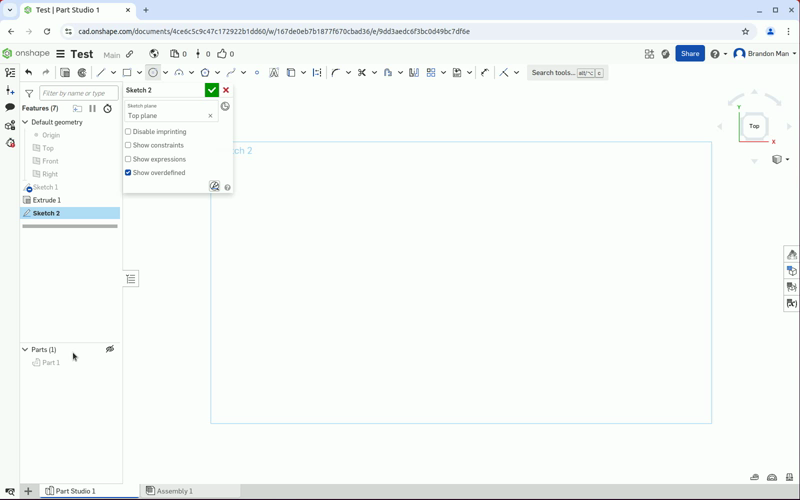
key_down(shift)
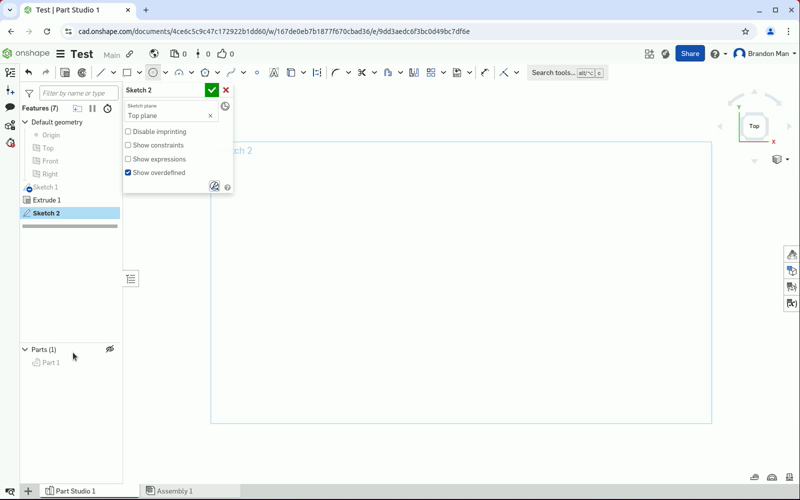
mouse_move(525, 282)
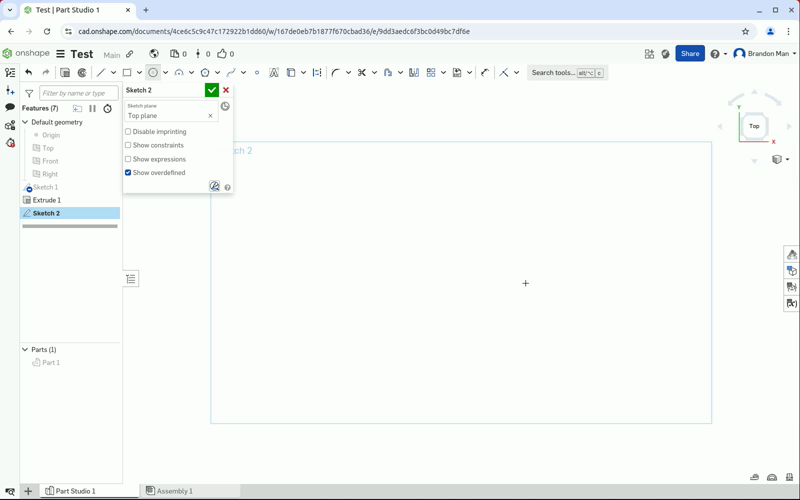
click(525, 282)
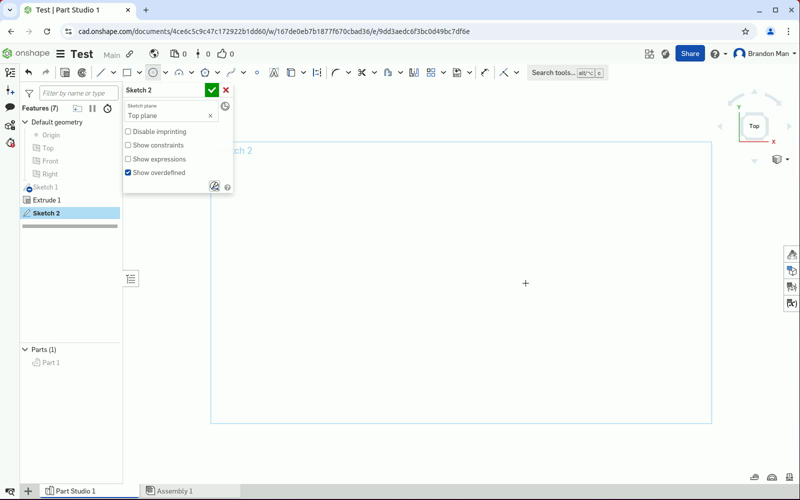
key_up(shift)
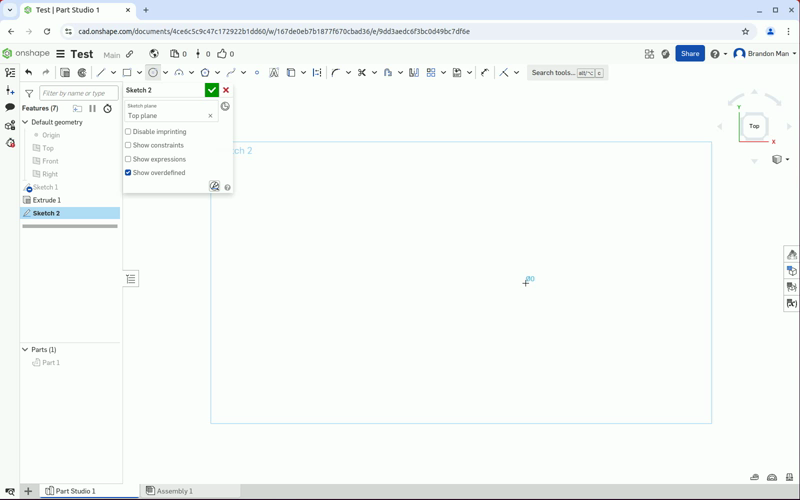
mouse_move(531, 282)
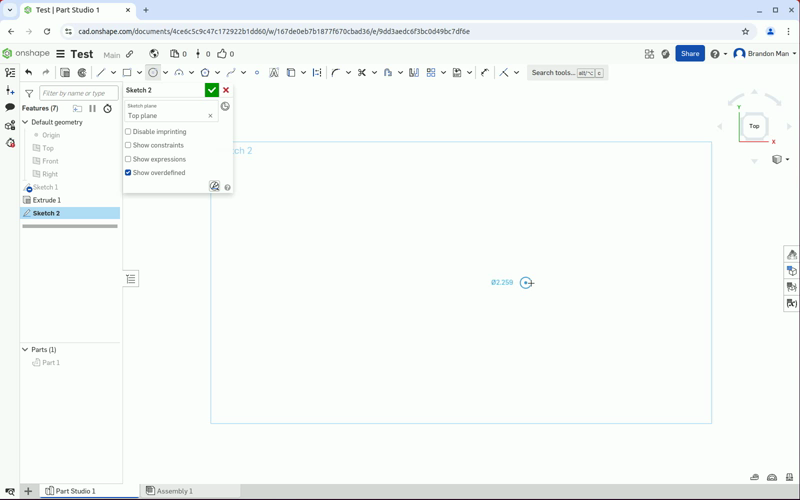
click(531, 282)
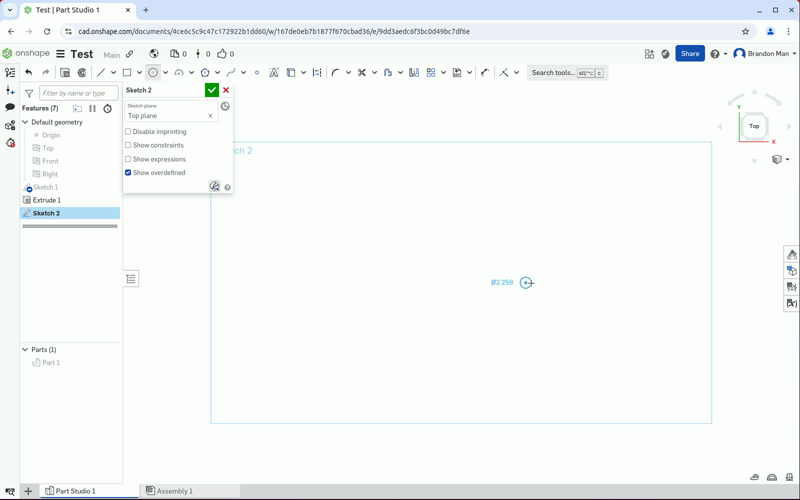
key(esc)
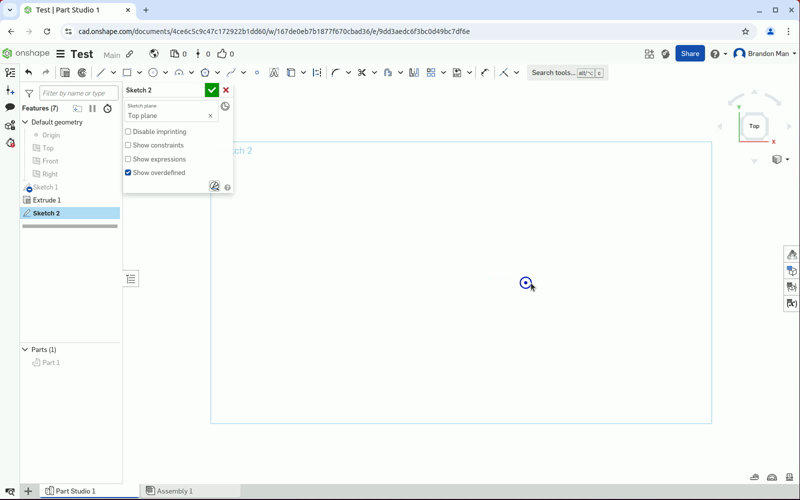
key(c)
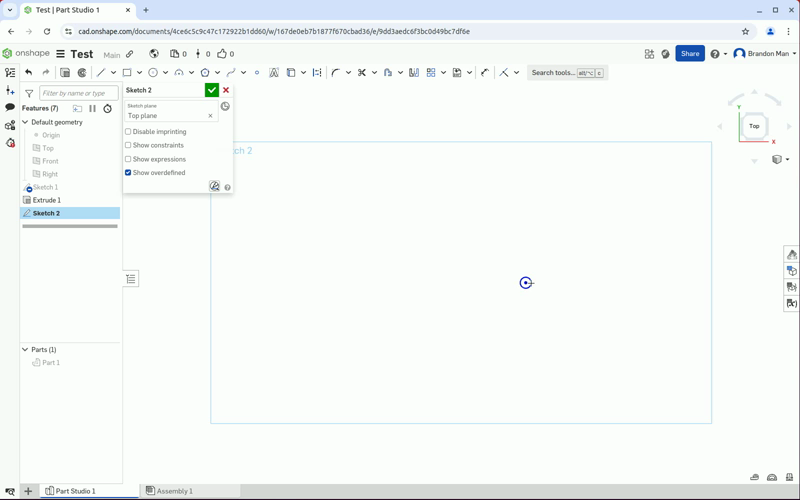
key_down(shift)
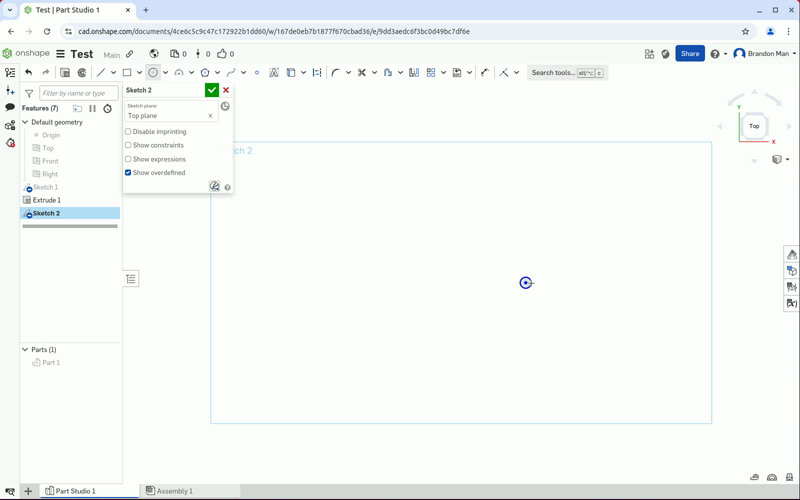
mouse_move(525, 282)
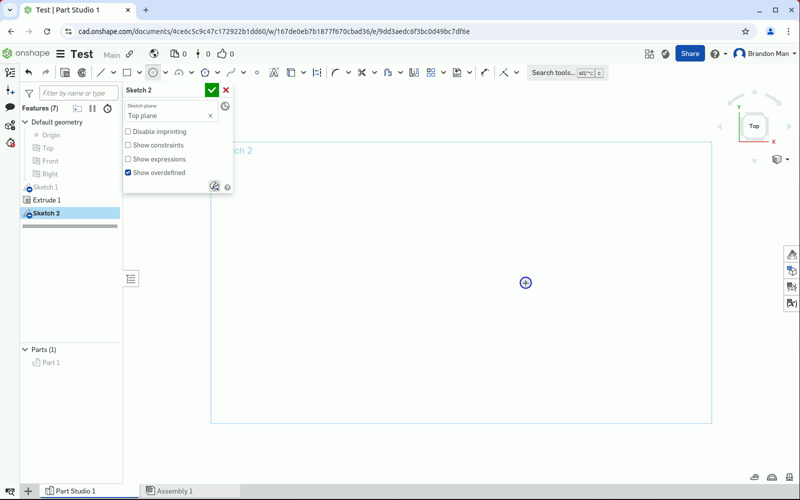
click(525, 282)
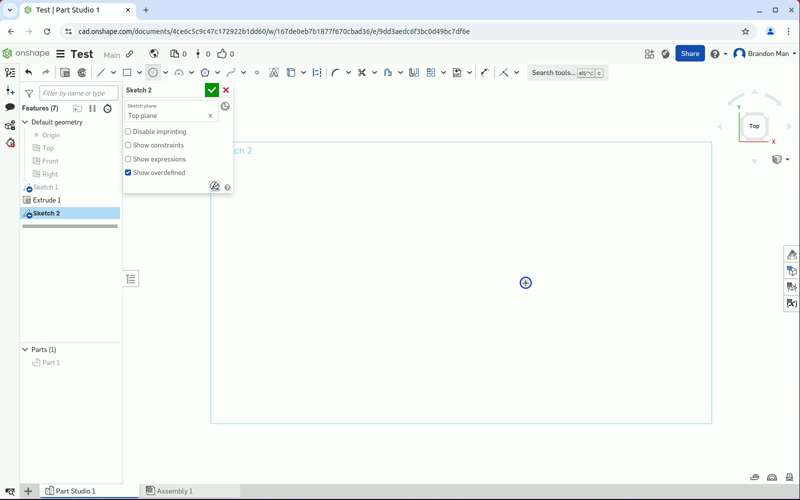
key_up(shift)
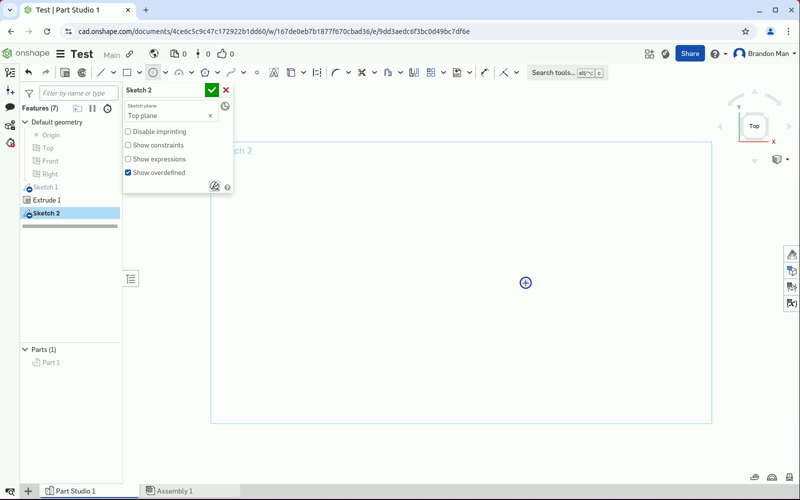
mouse_move(530, 282)
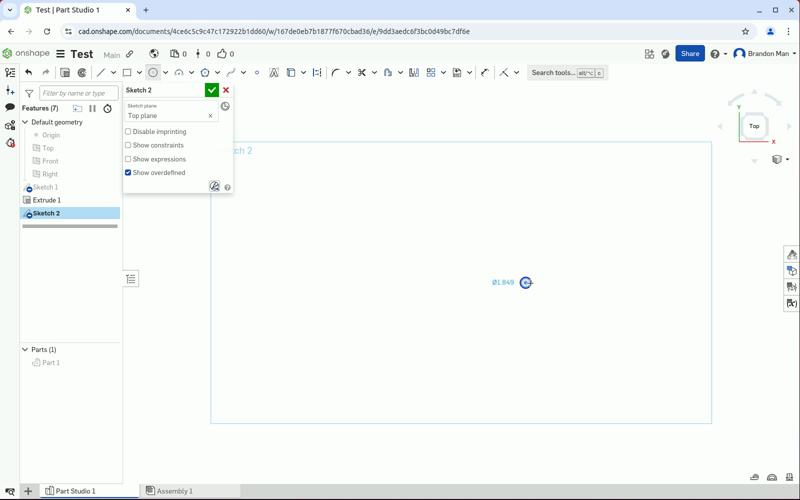
scroll(6)
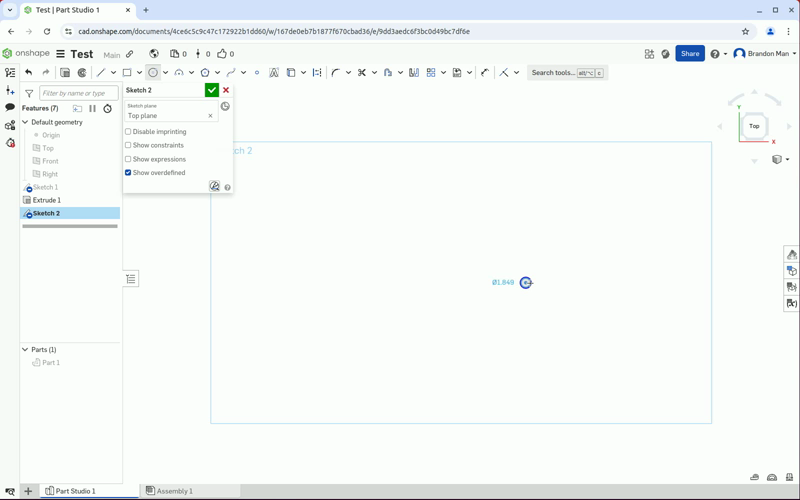
scroll(6)
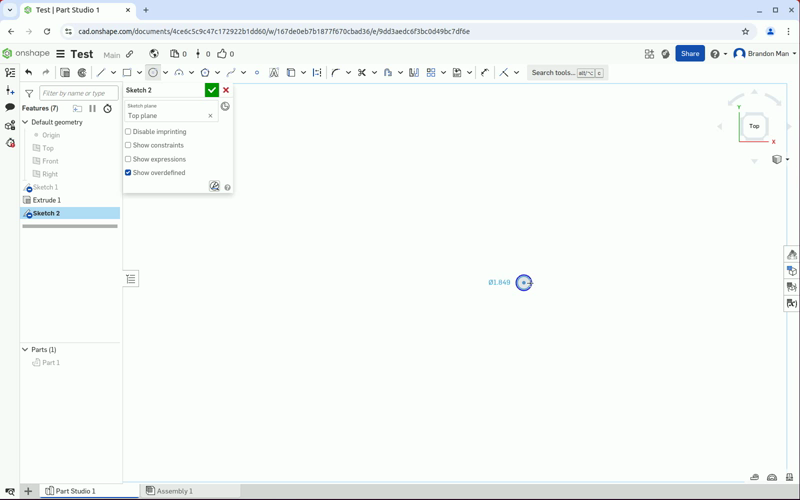
scroll(6)
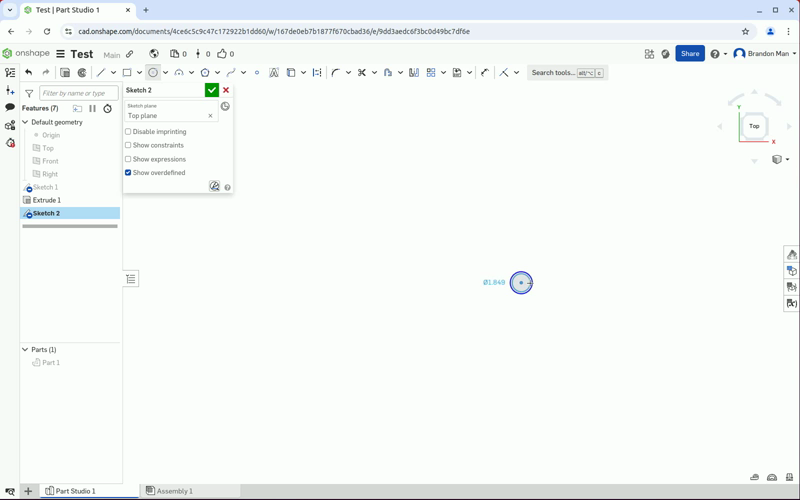
scroll(6)
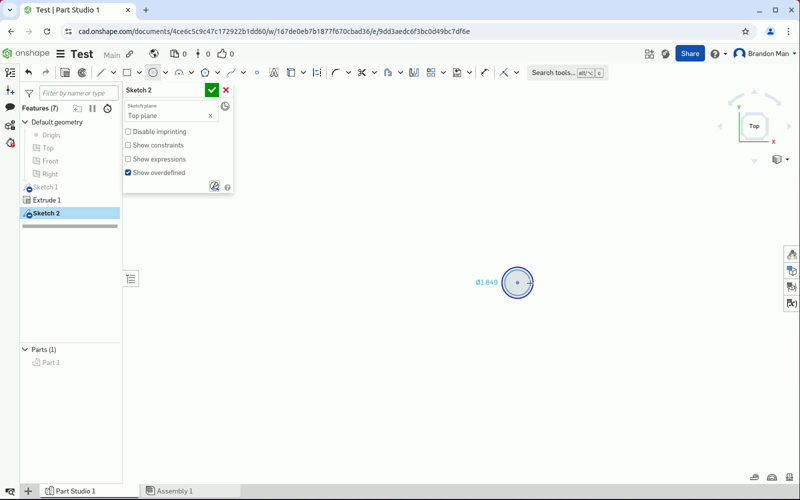
scroll(6)
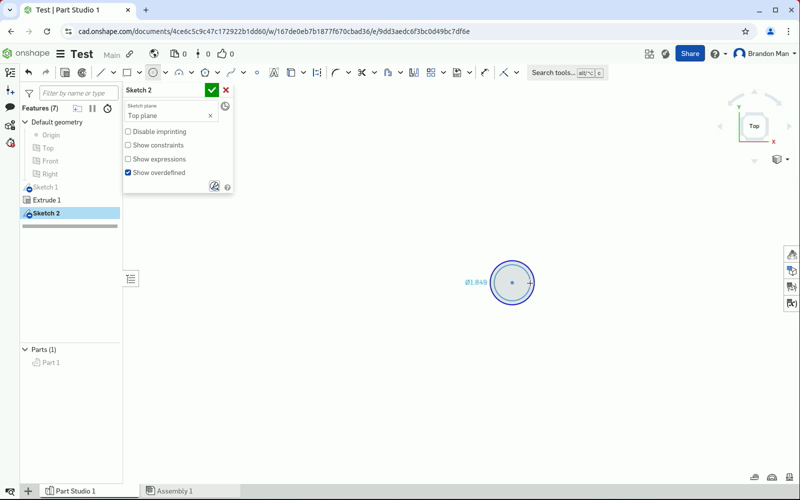
scroll(6)
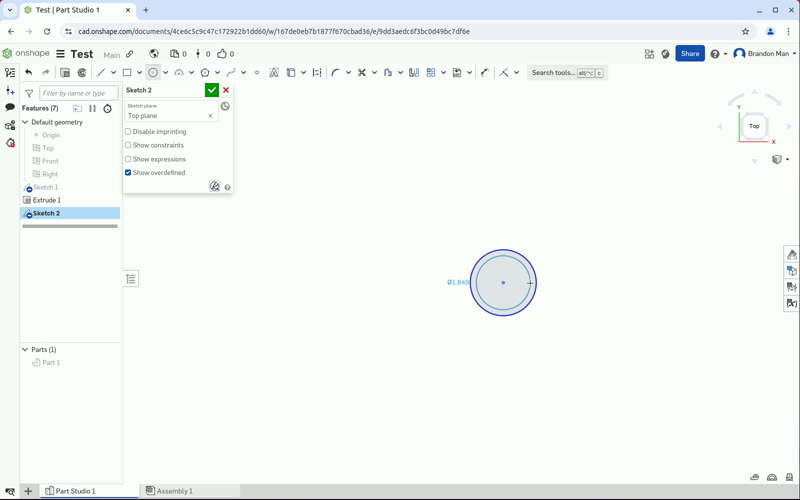
scroll(6)
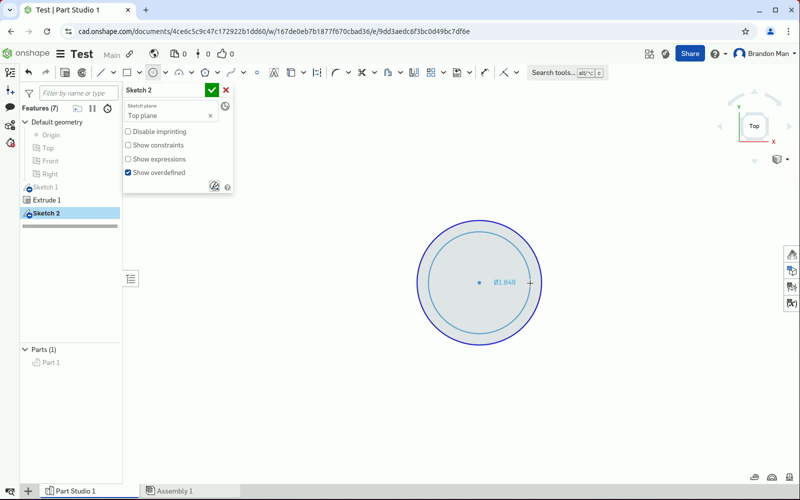
click(530, 282)
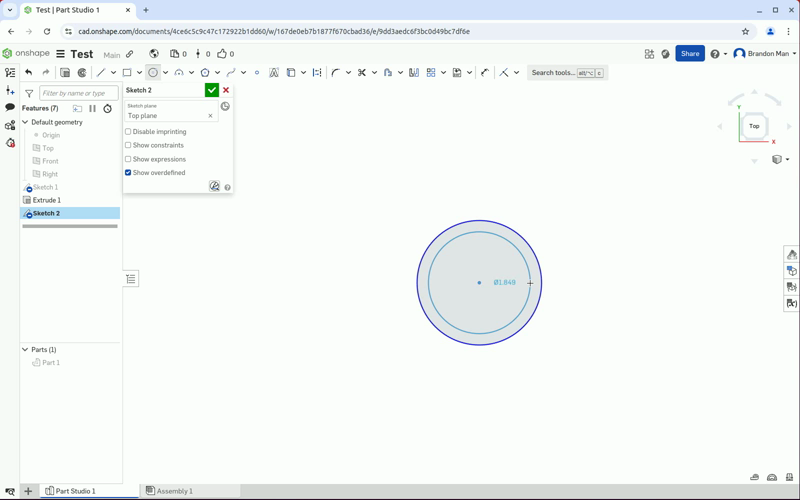
scroll(-6)
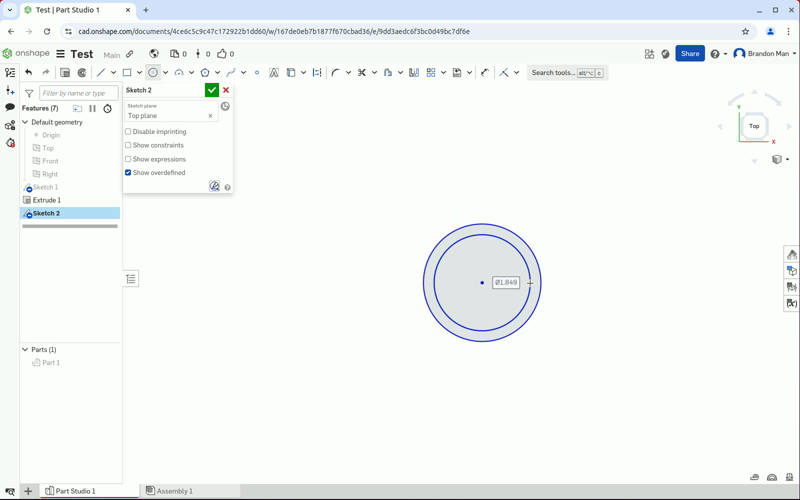
scroll(-6)
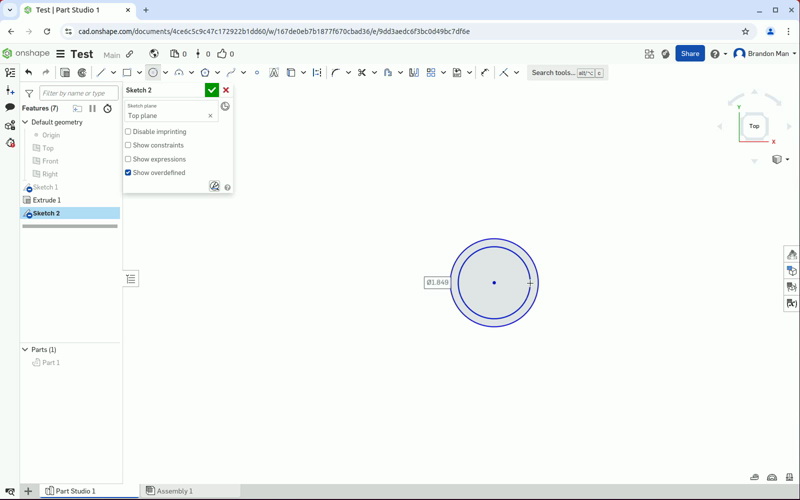
scroll(-6)
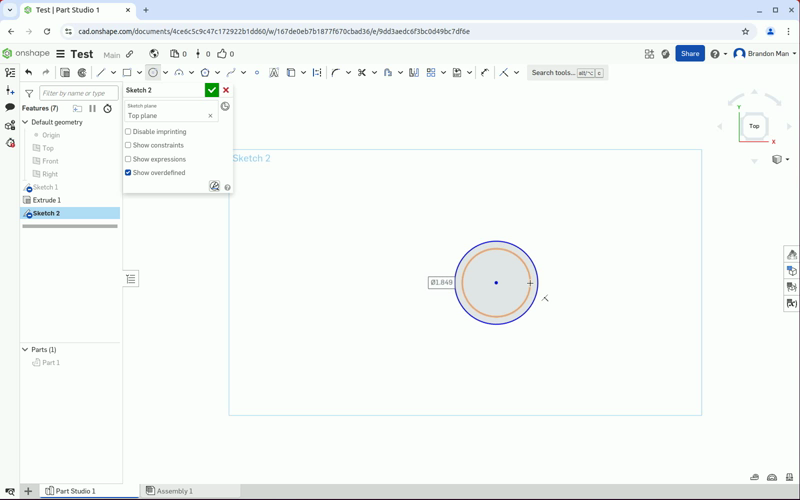
scroll(-6)
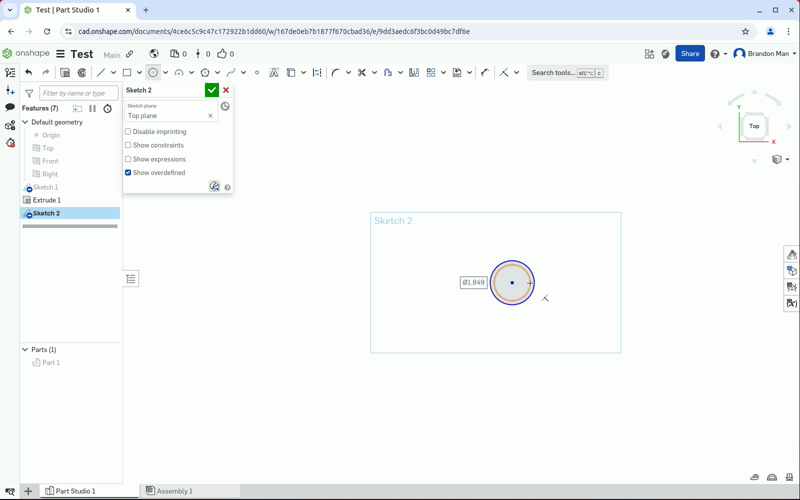
scroll(-6)
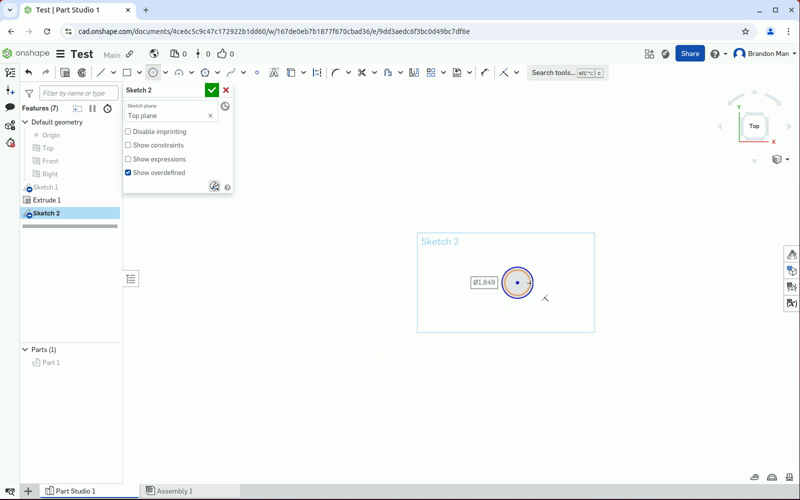
scroll(-6)
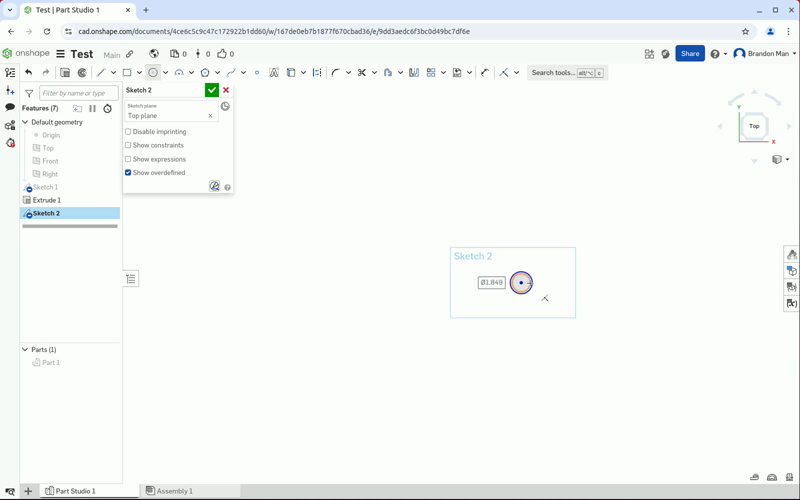
scroll(-6)
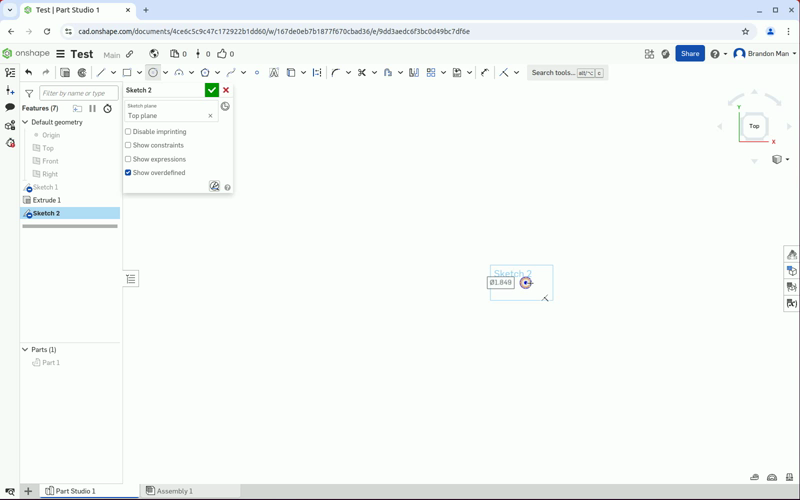
key(esc)
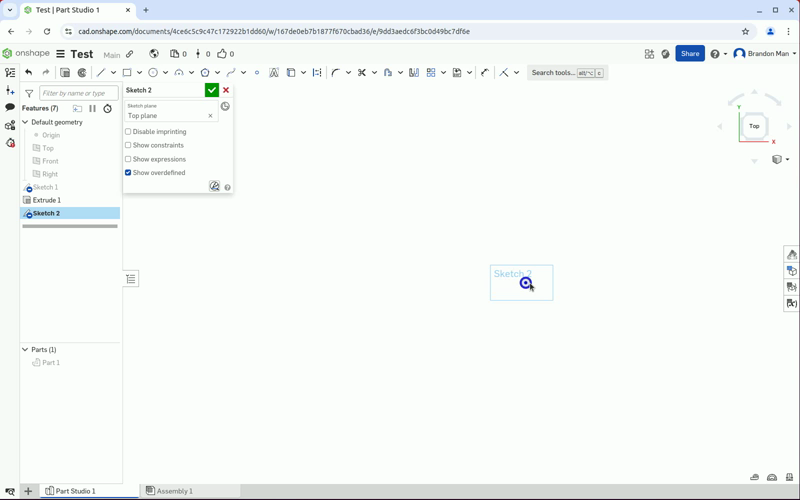
mouse_move(521, 281)
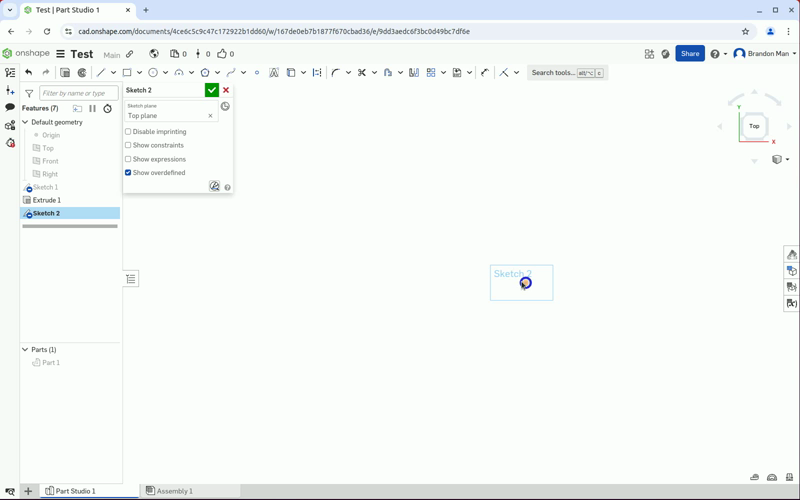
scroll(6)
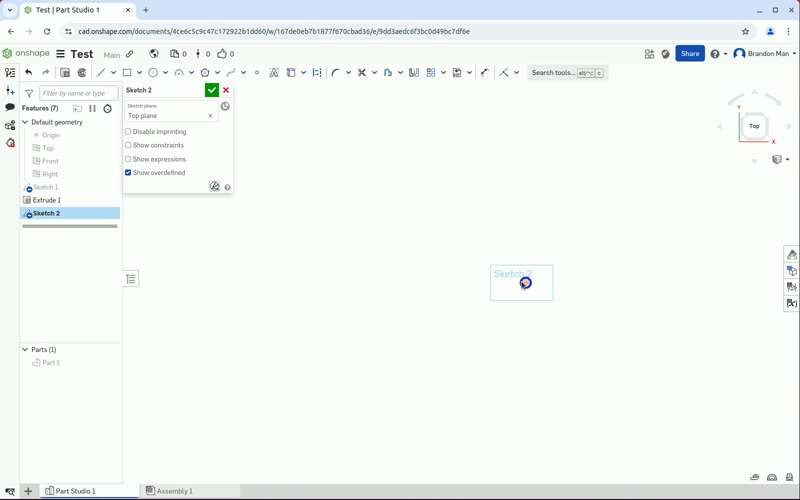
scroll(6)
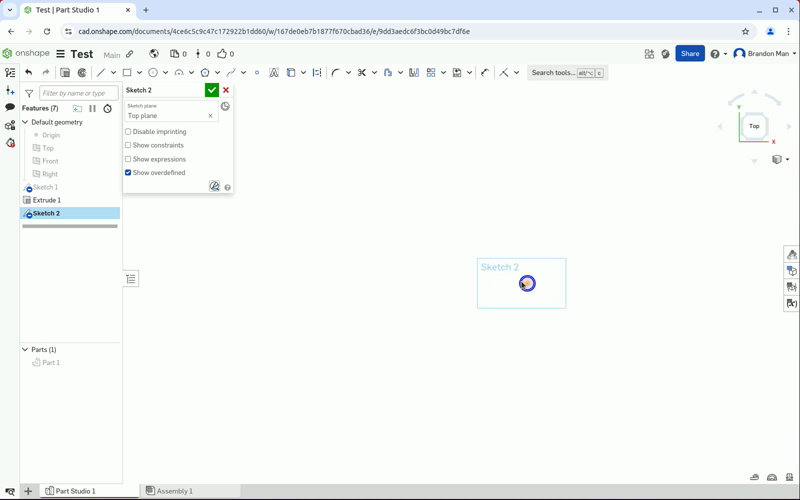
scroll(6)
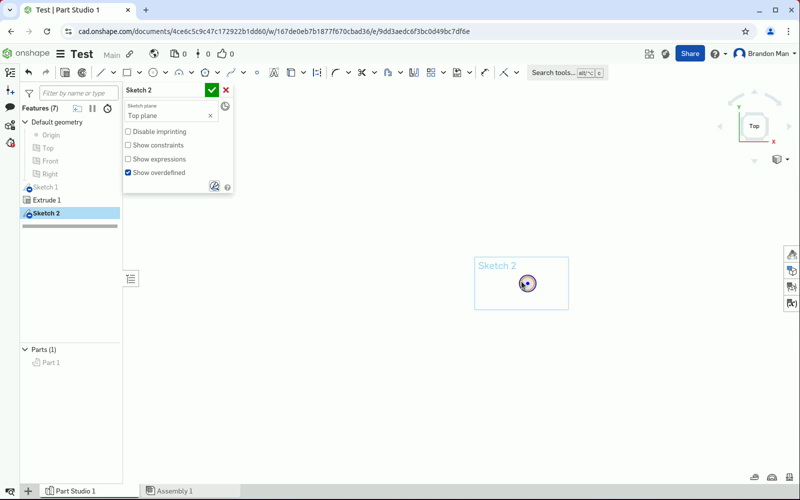
scroll(6)
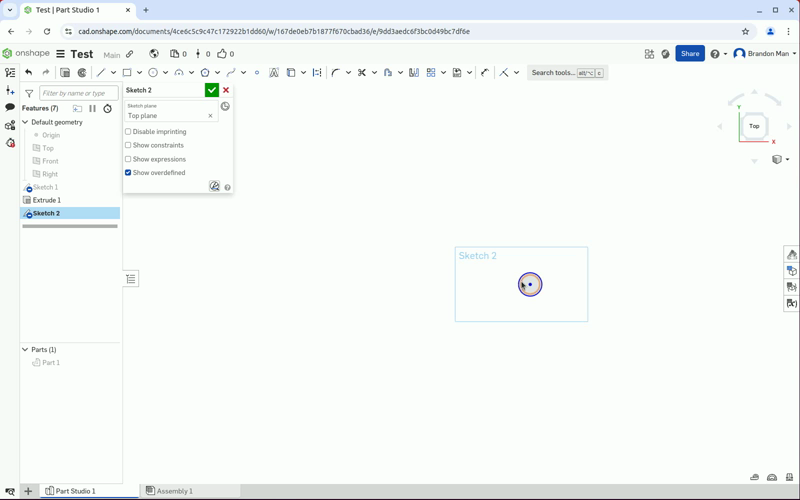
scroll(6)
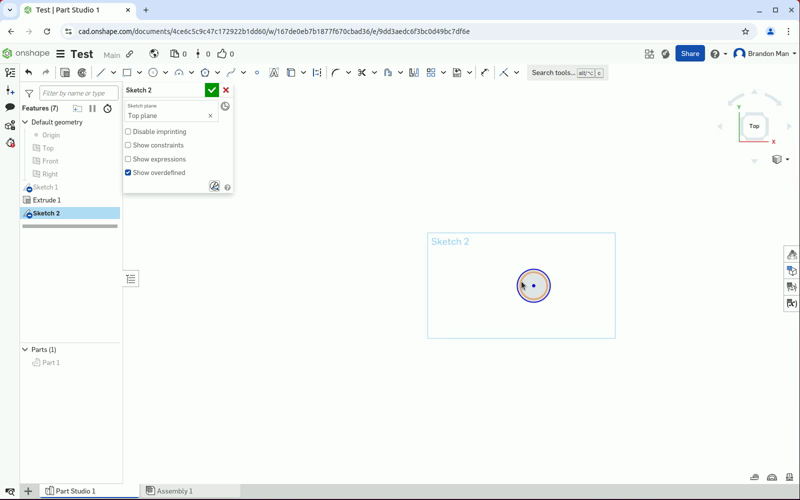
scroll(6)
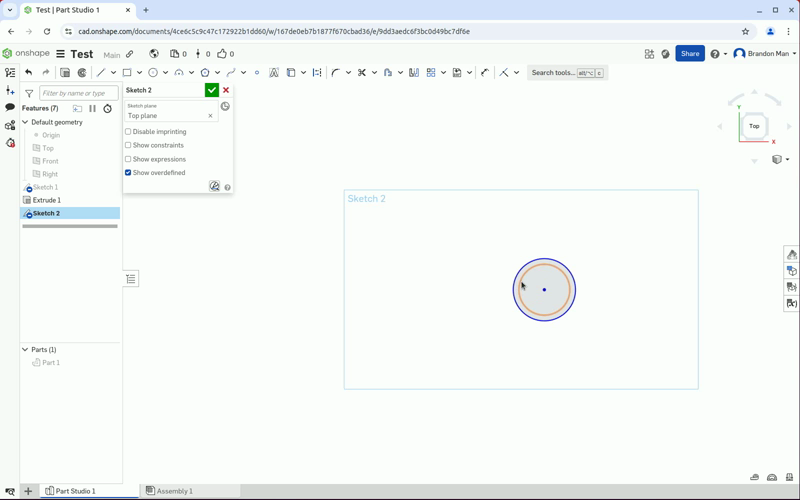
scroll(6)
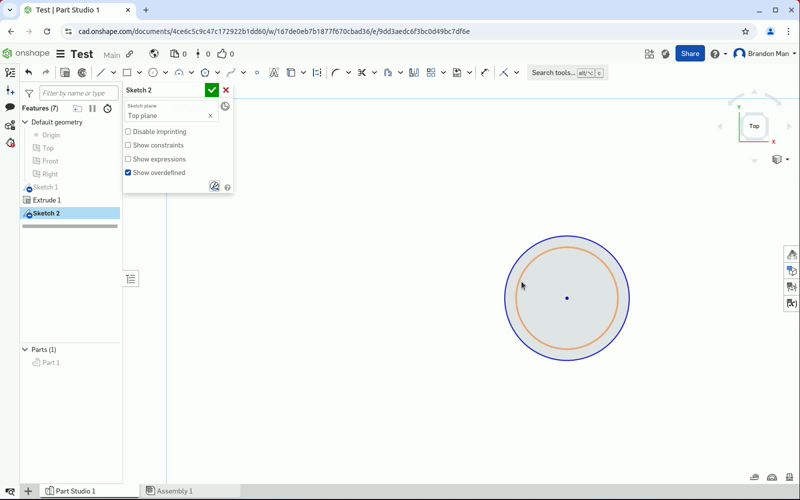
click(521, 281)
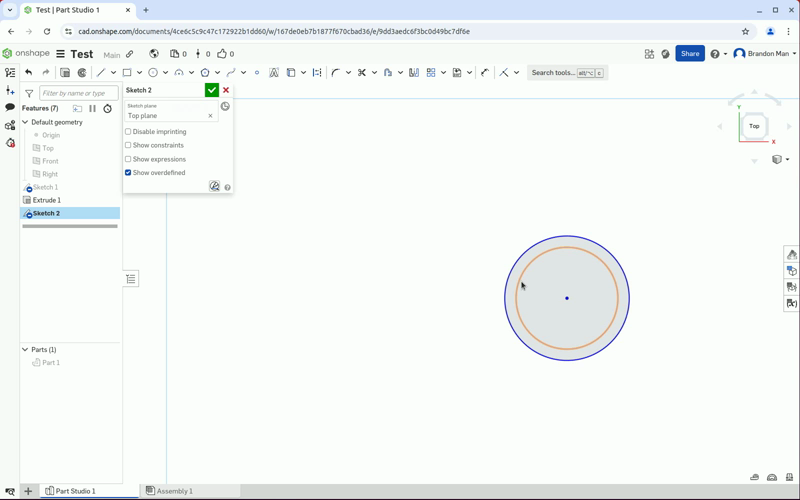
scroll(-6)
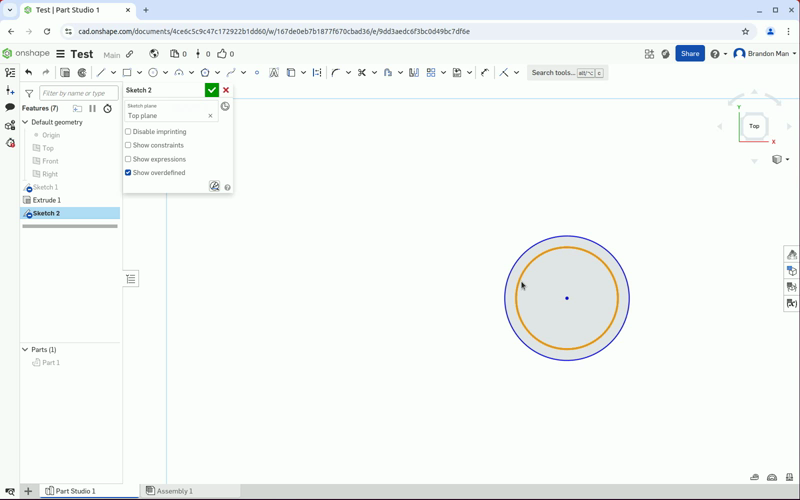
scroll(-6)
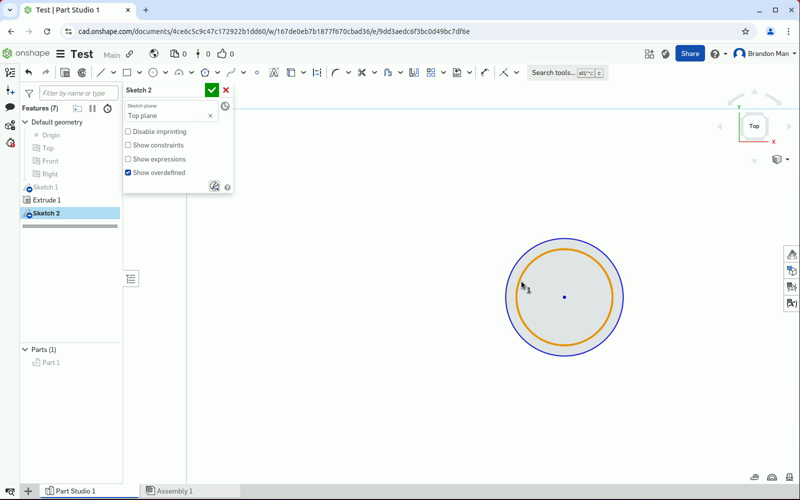
scroll(-6)
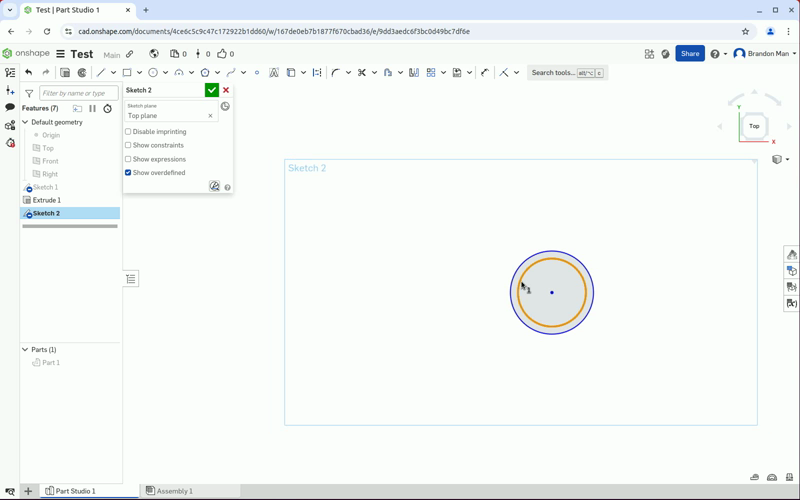
scroll(-6)
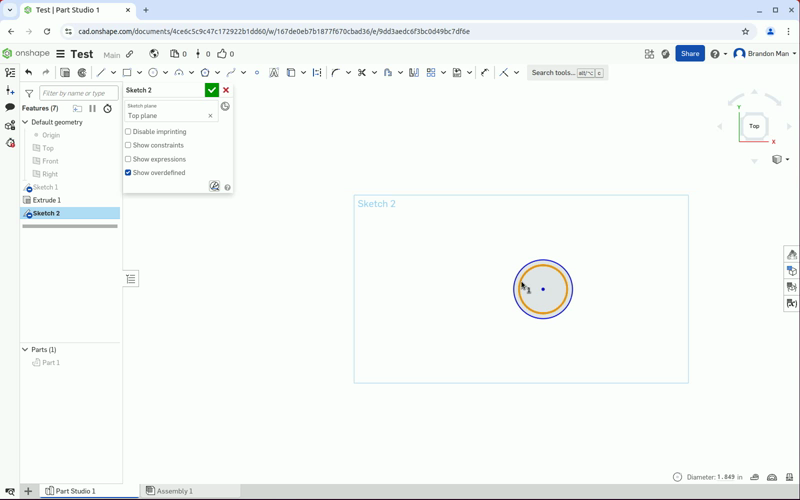
scroll(-6)
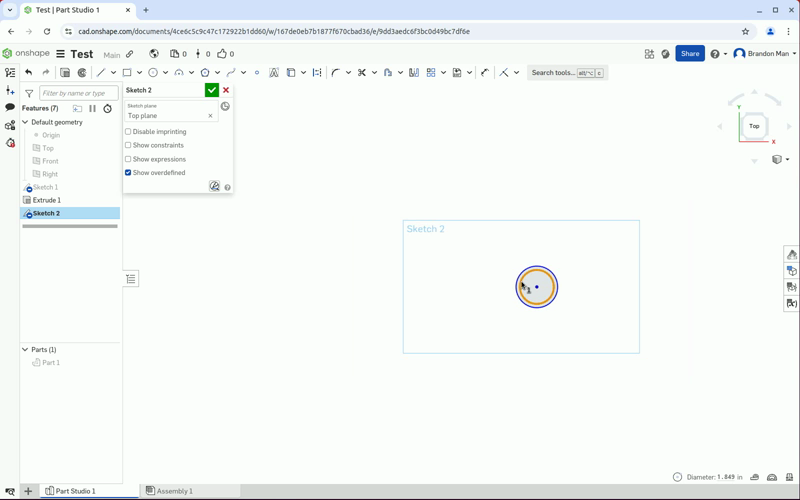
scroll(-6)
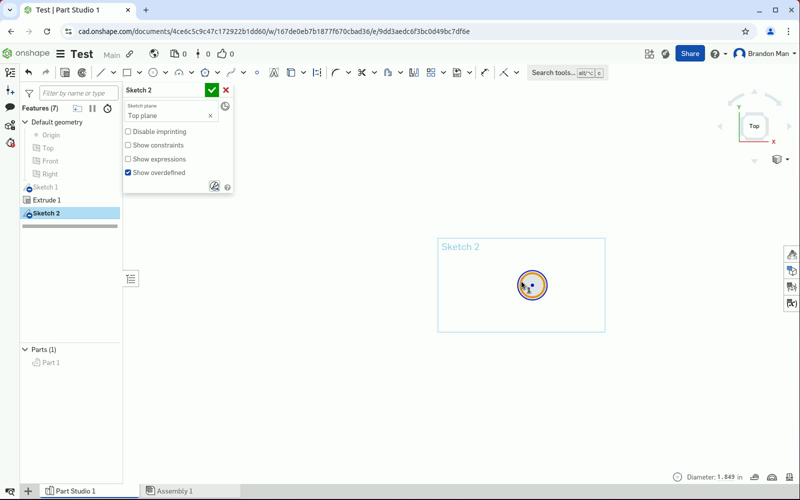
scroll(-6)
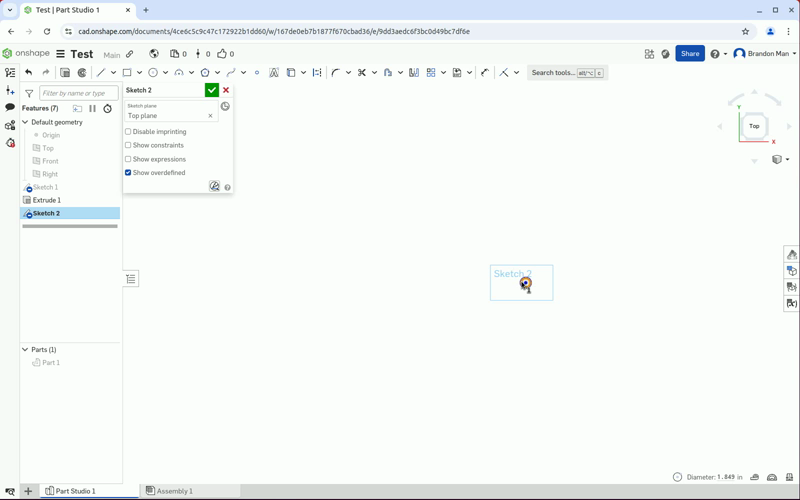
mouse_move(73, 352)
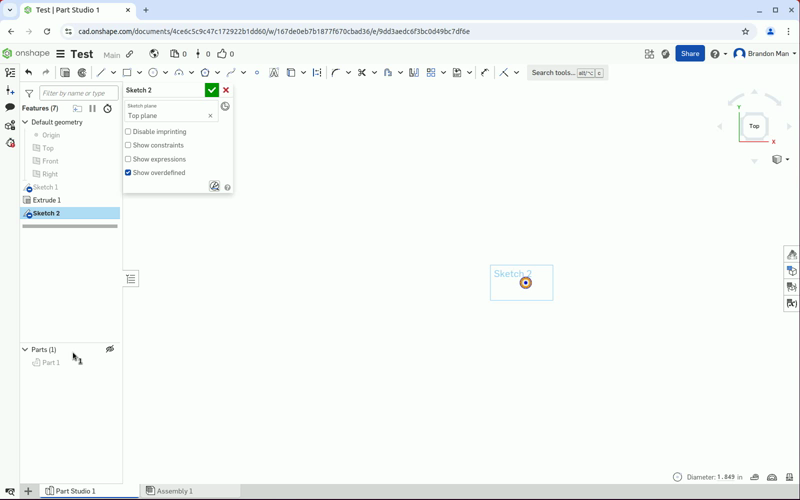
key(shift+y)
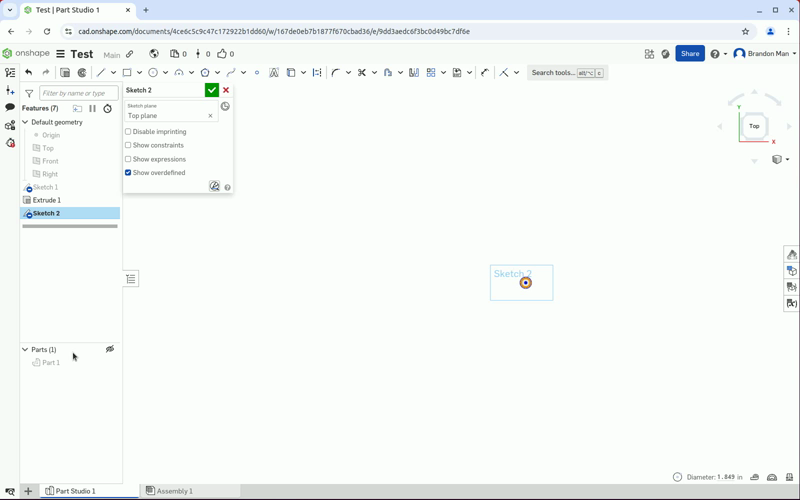
key(shift+e)
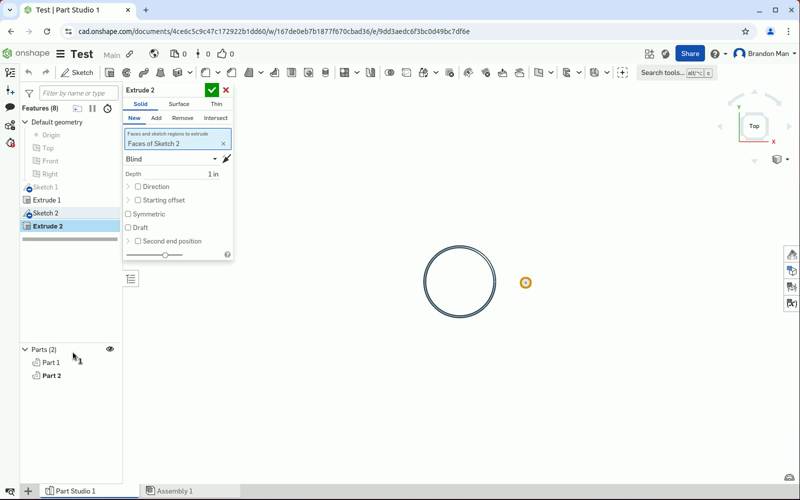
mouse_move(143, 106)
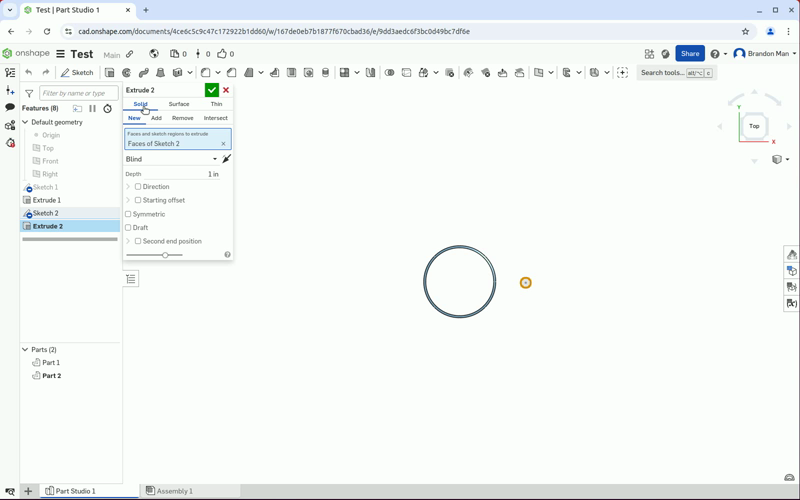
click(143, 106)
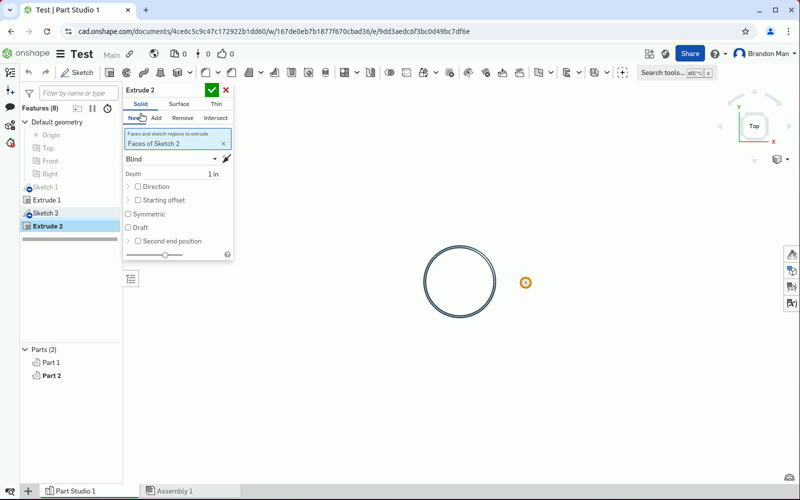
mouse_move(137, 120)
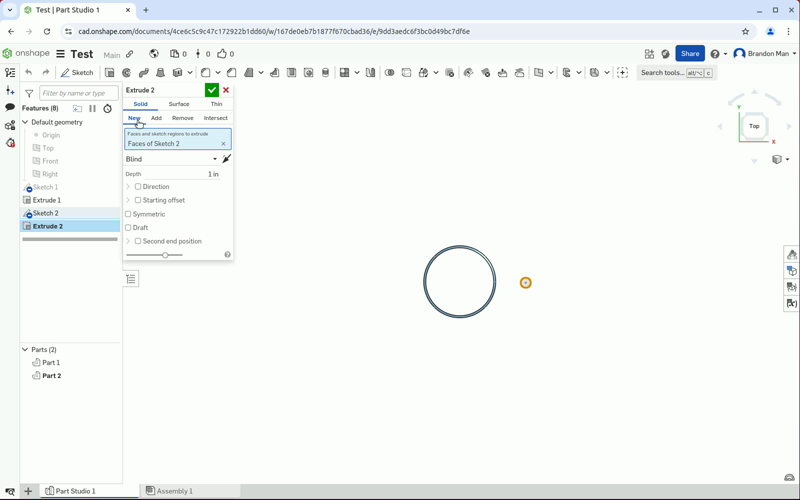
click(137, 120)
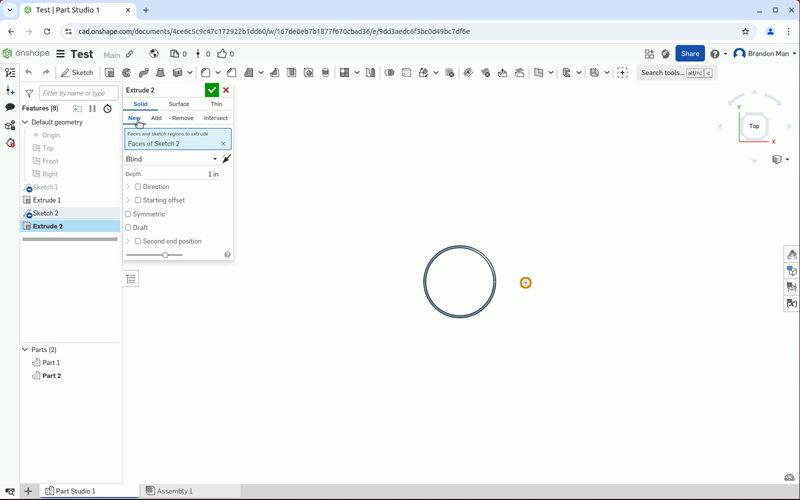
key(tab, 4)
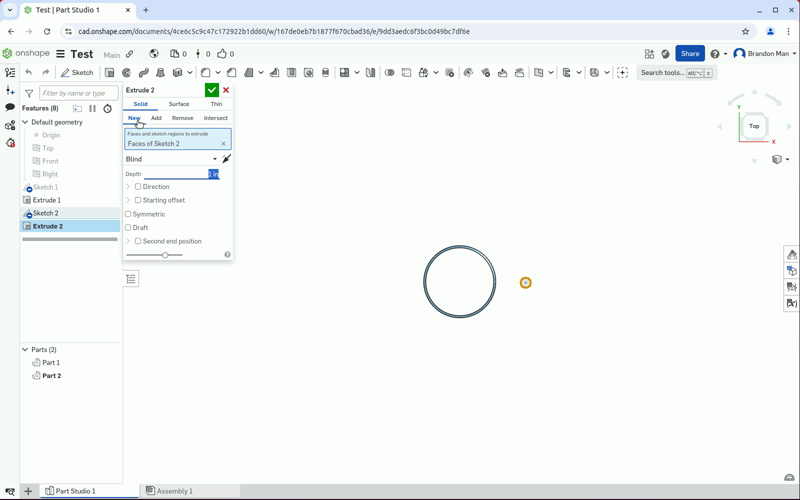
text(23.108)
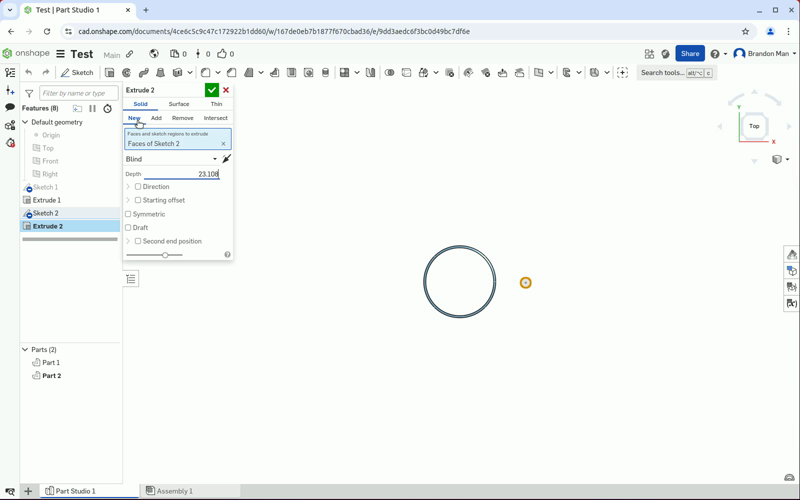
key(enter)
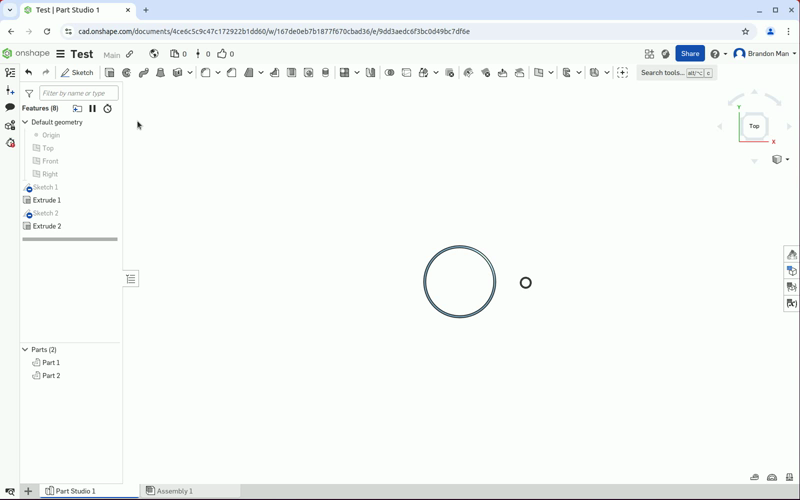
key(shift+h)
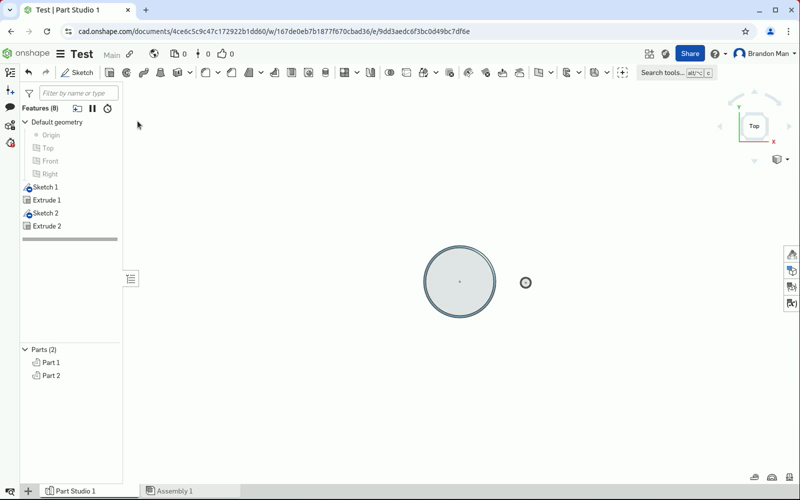
key(shift+h)
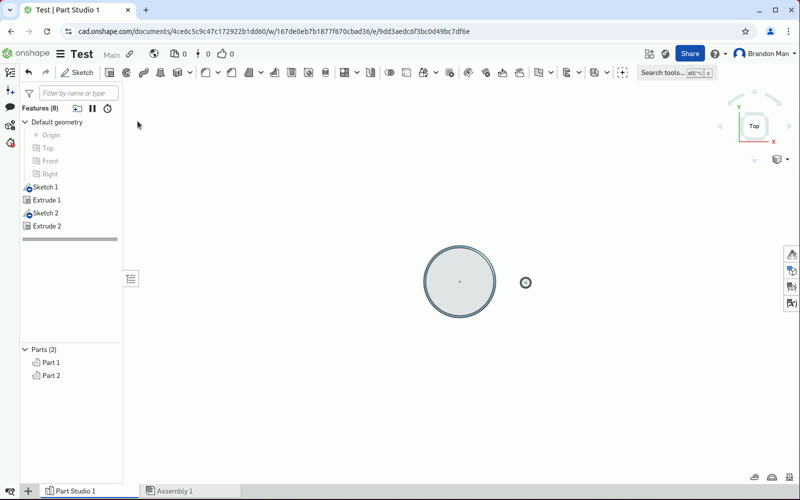
key(shift+7)
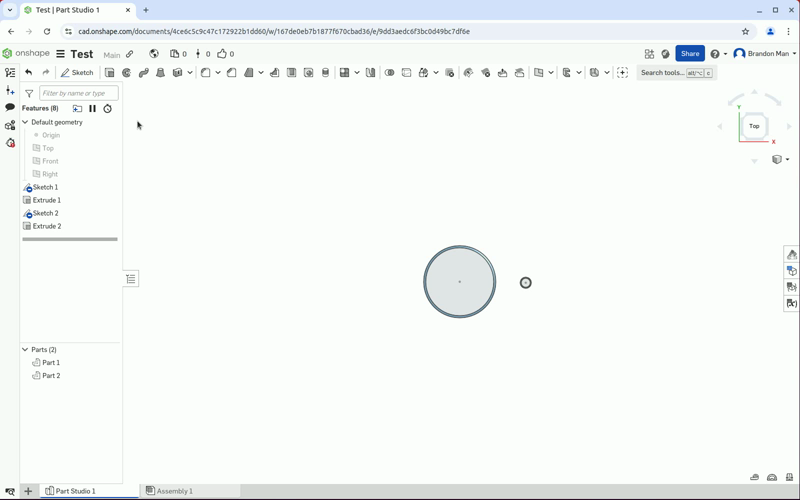
key(up, 3)
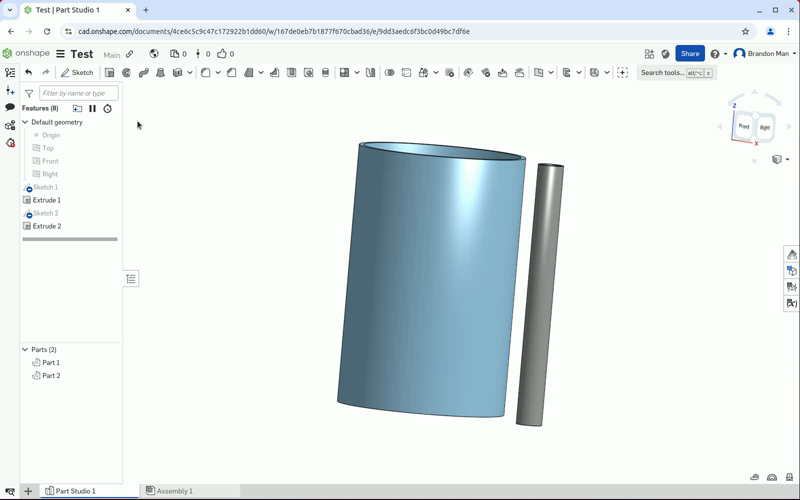
key(left, 3)
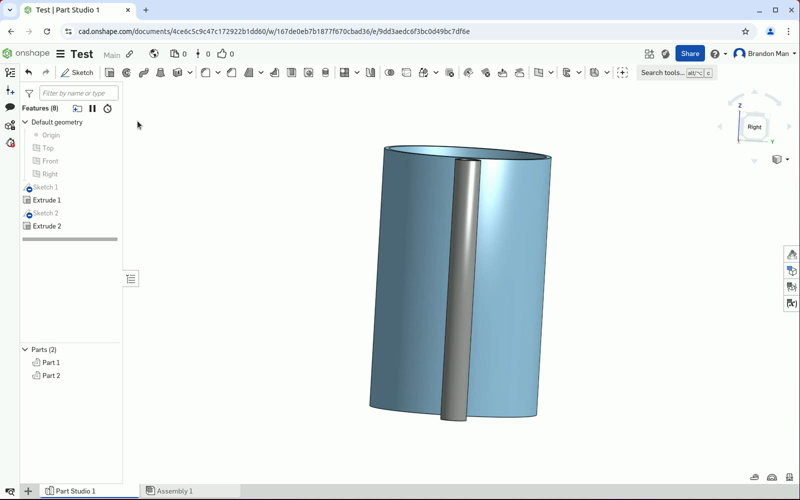
key(right, 3)
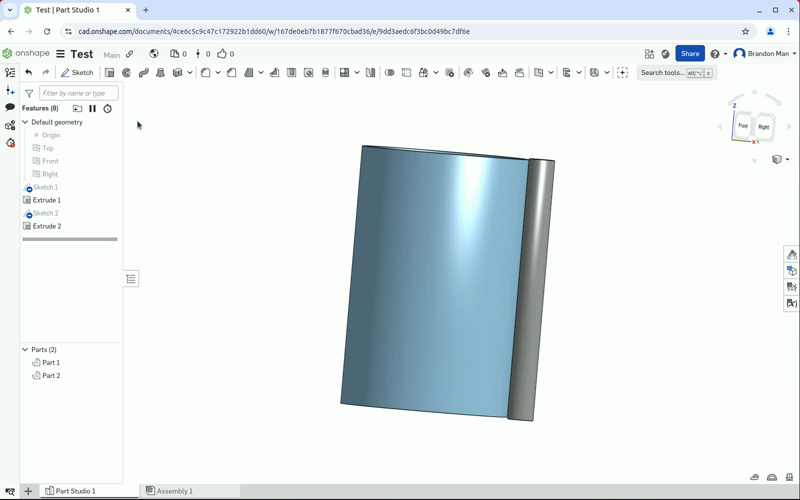
key(down, 3)
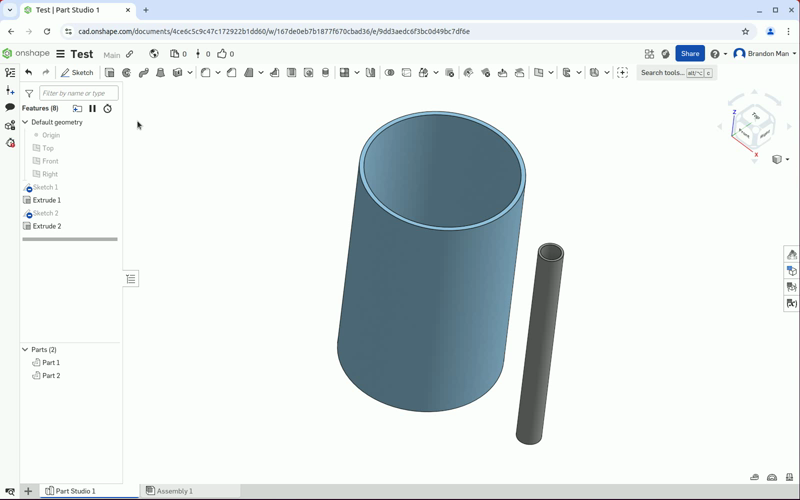
mouse_move(73, 189)
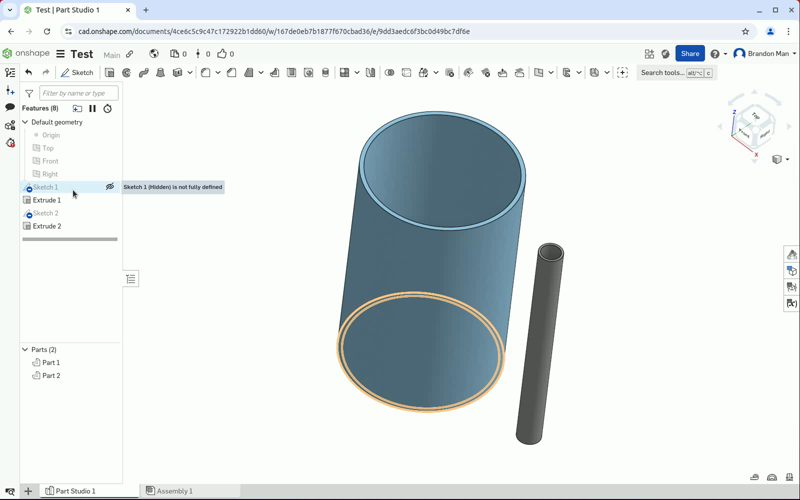
click(73, 189)